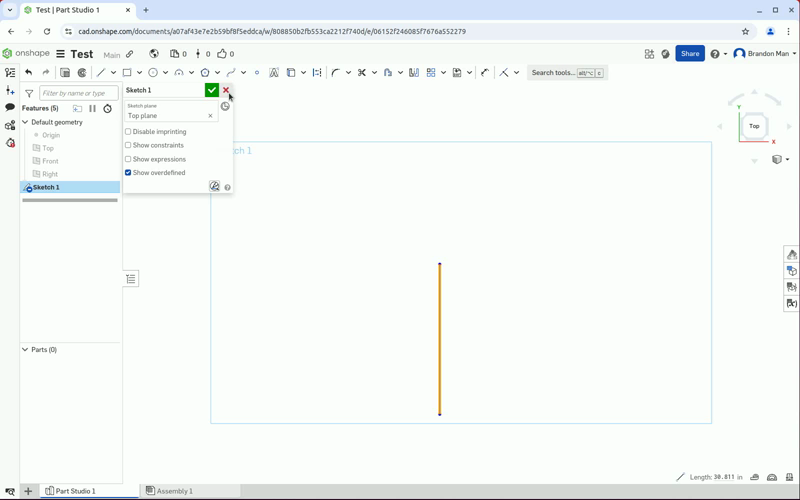
key(shift+h)
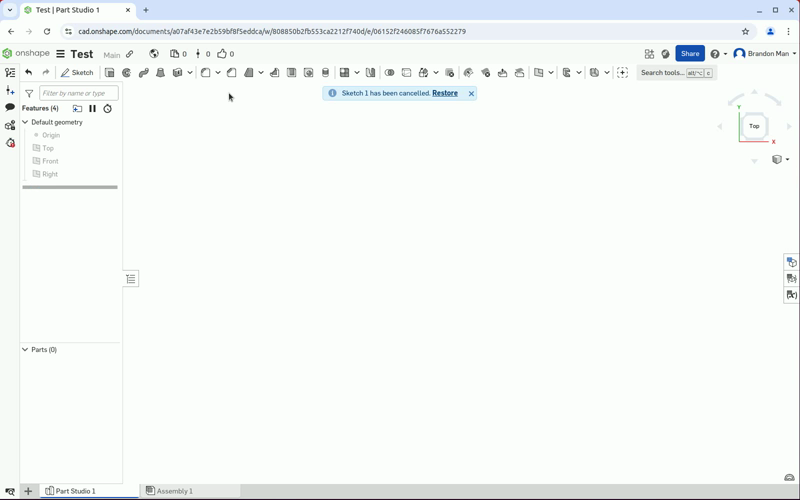
mouse_move(73, 352)
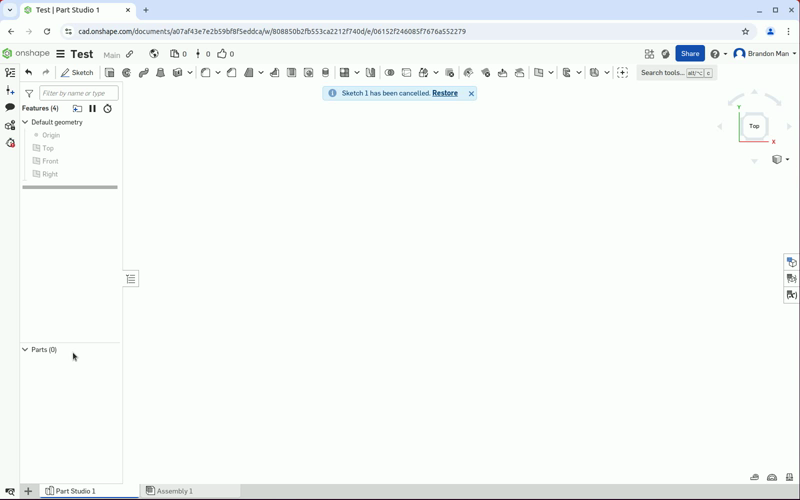
key(y)
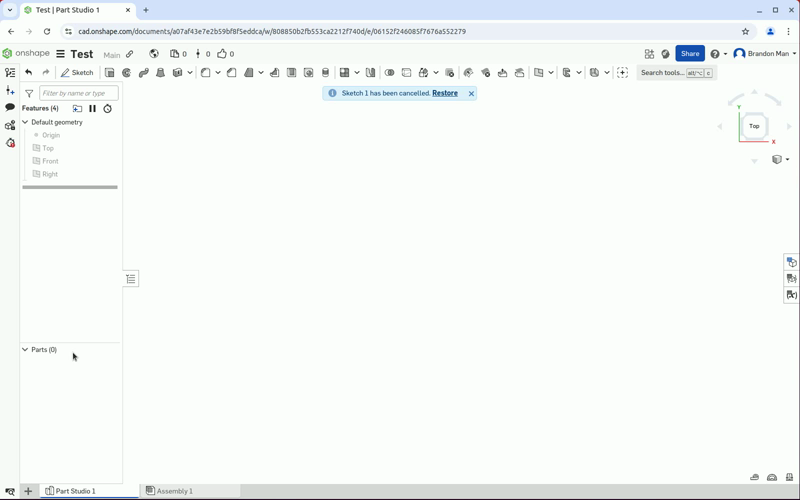
key(shift+p)
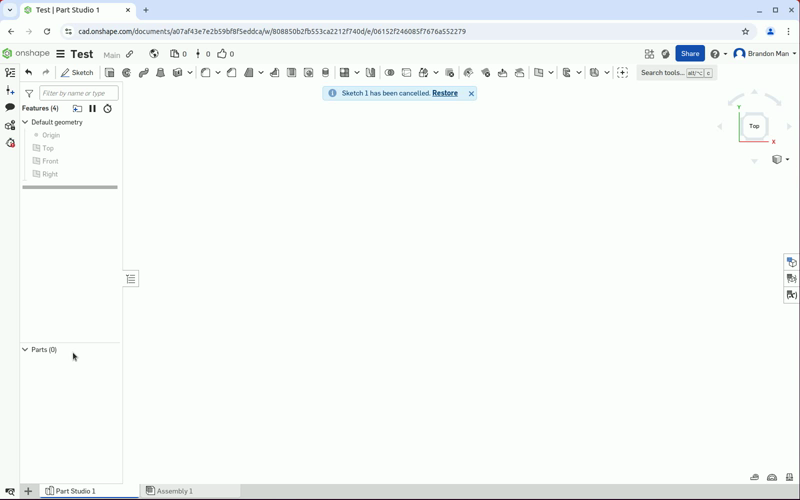
key(space)
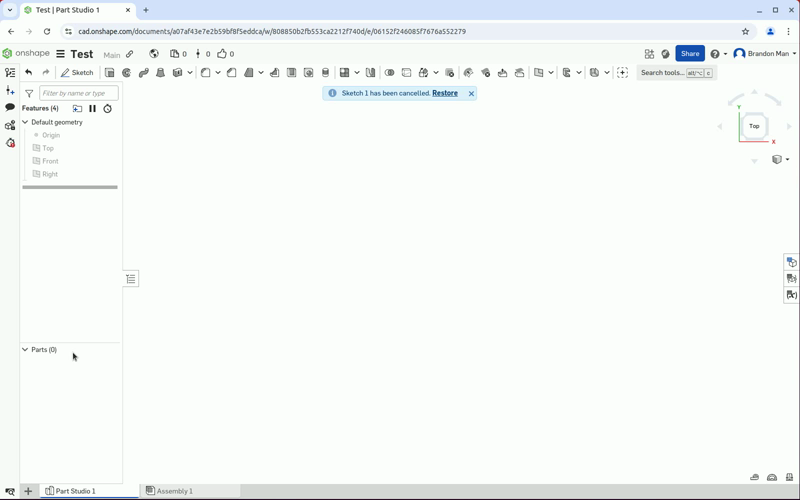
key_down(shift)
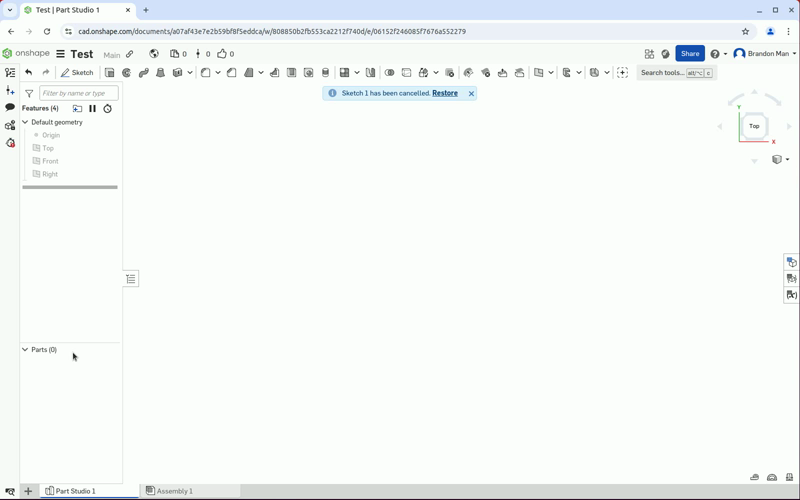
key(up)
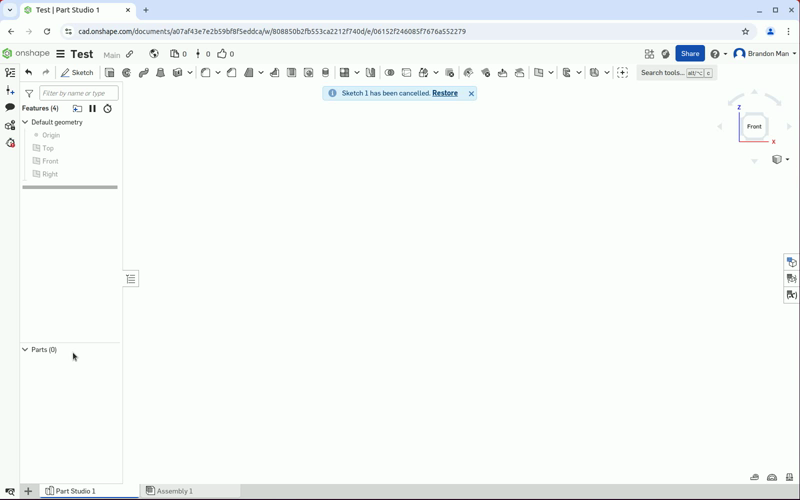
key_up(shift)
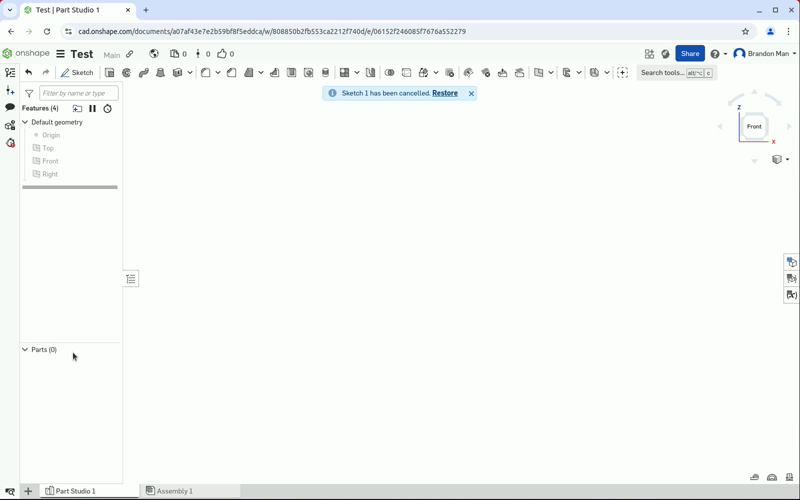
mouse_move(73, 352)
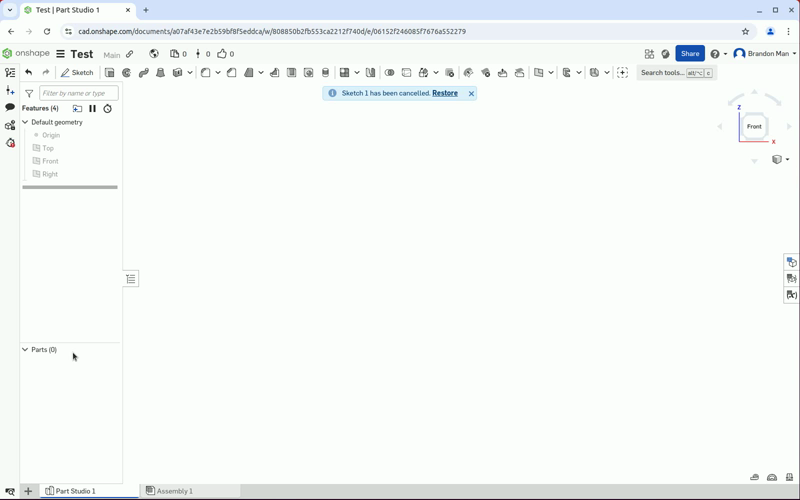
key(shift+y)
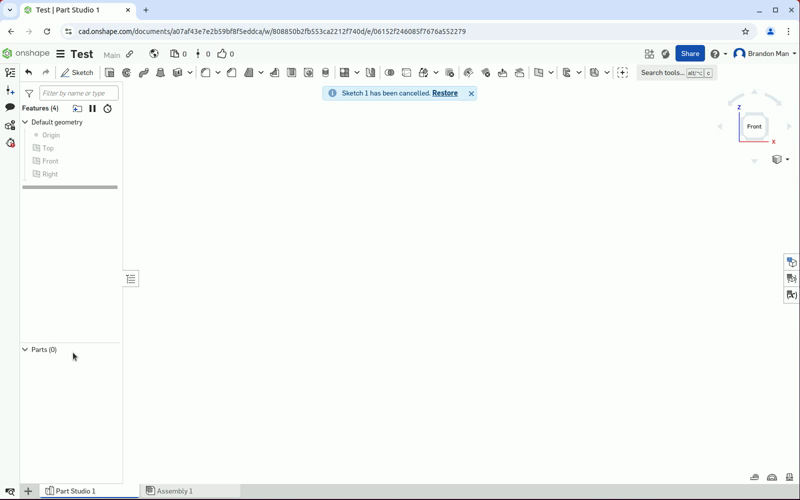
key(shift+s)
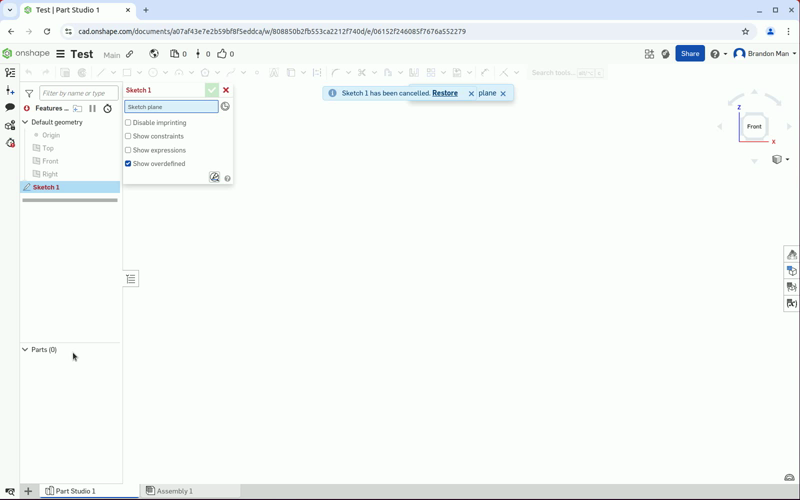
mouse_move(73, 163)
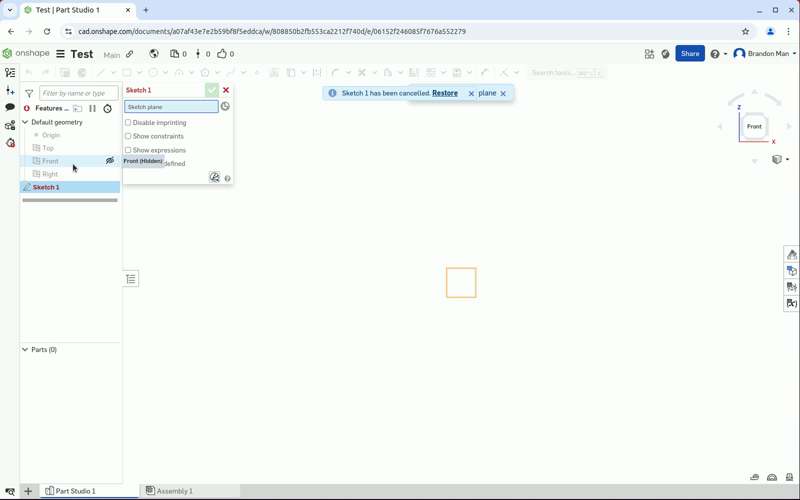
click(73, 163)
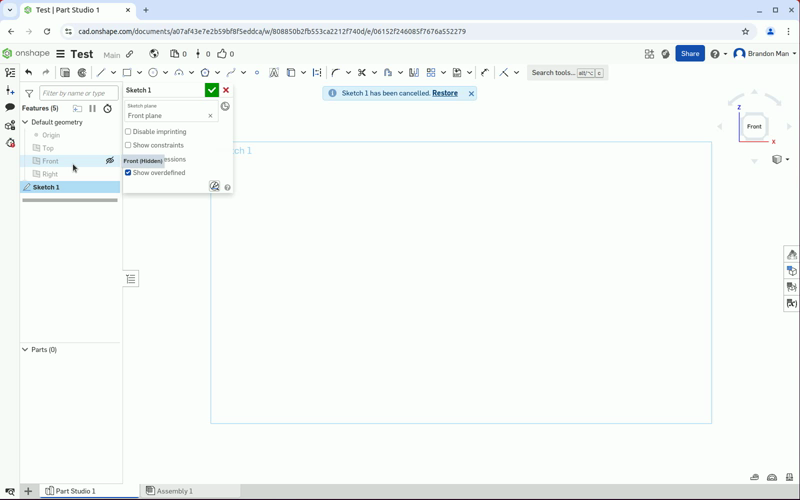
mouse_move(73, 352)
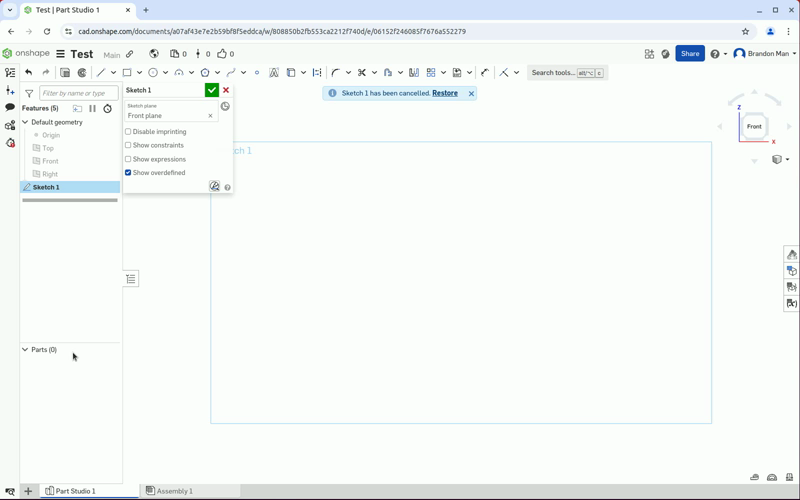
key(y)
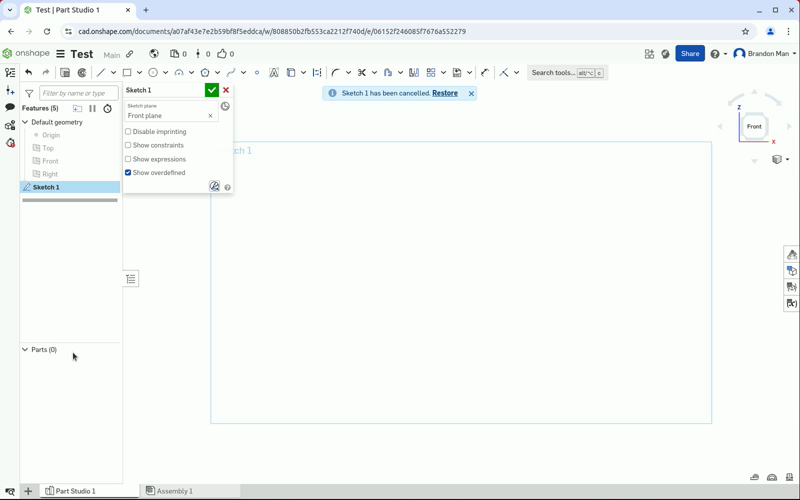
key(l)
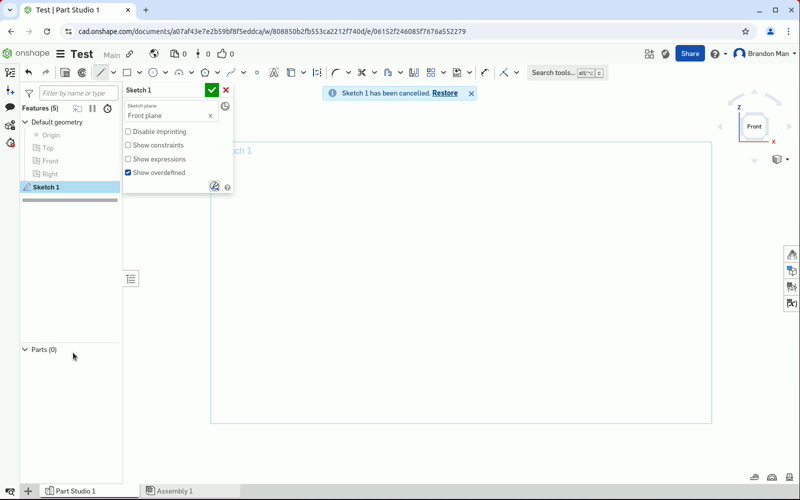
key_down(shift)
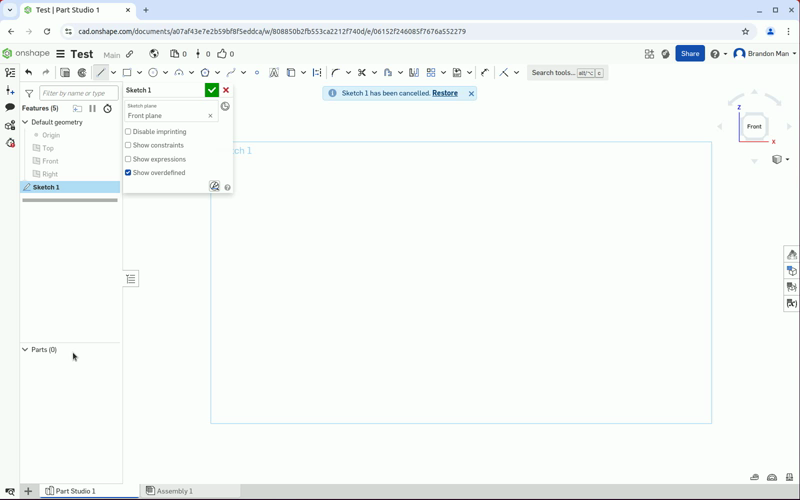
mouse_move(348, 282)
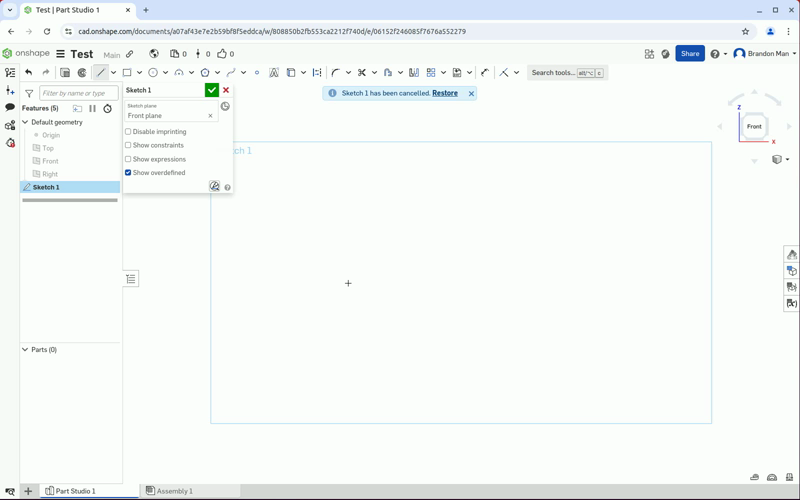
click(348, 282)
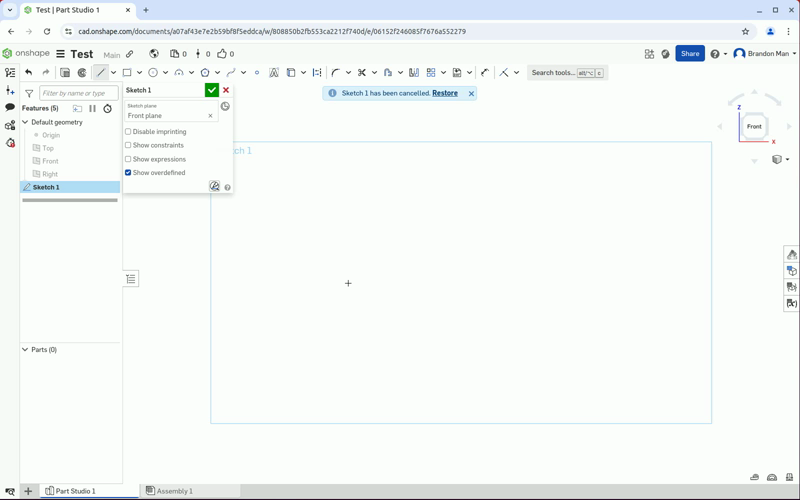
key_up(shift)
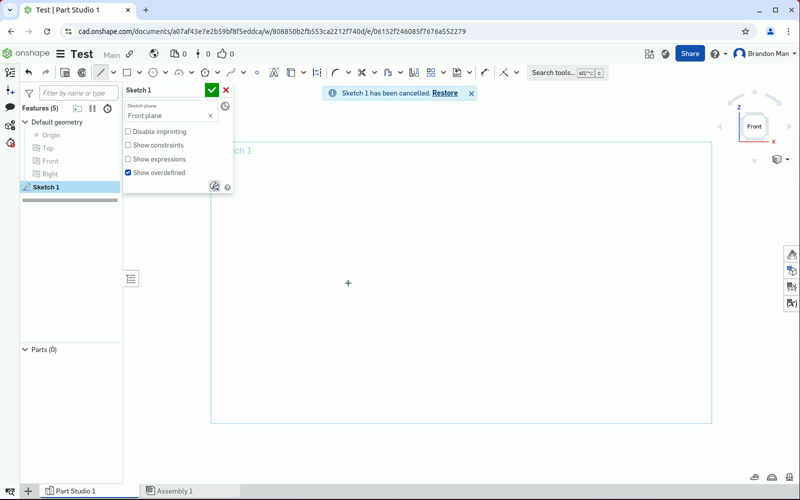
key_down(shift)
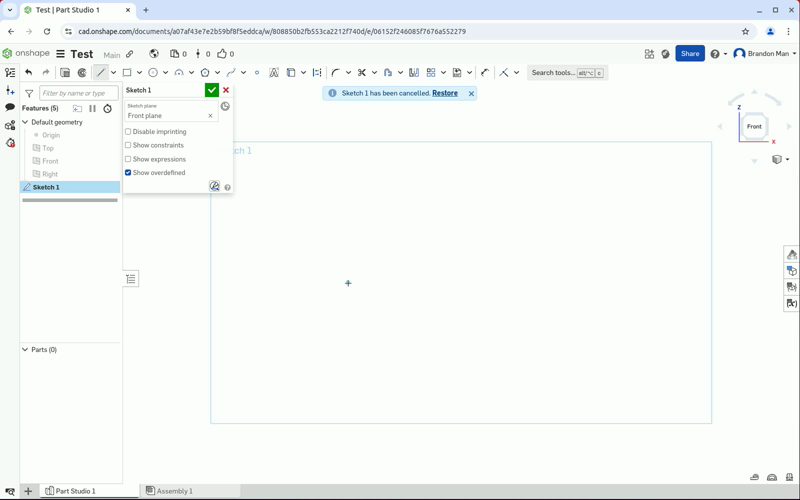
mouse_move(460, 282)
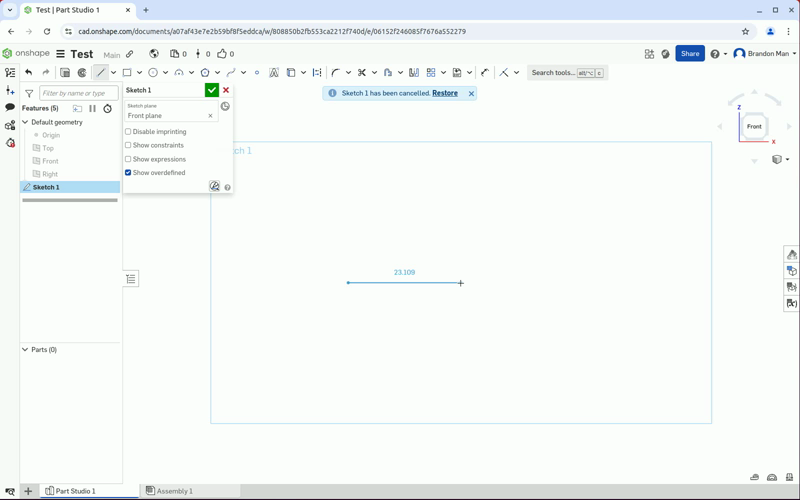
click(460, 282)
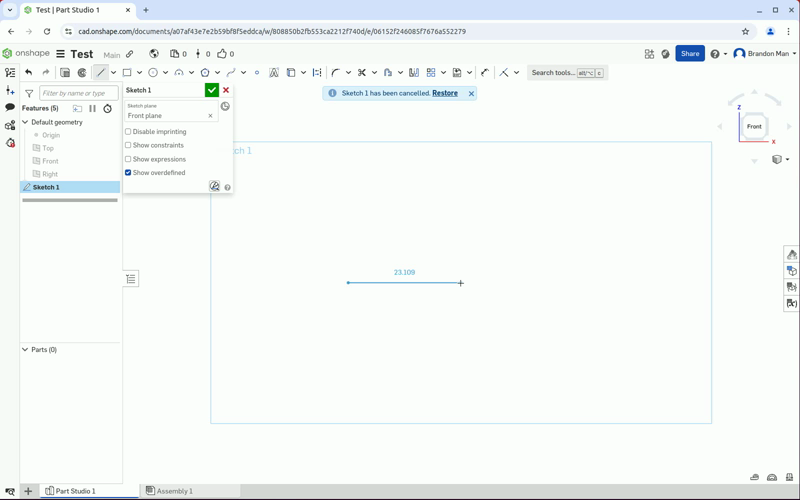
key_up(shift)
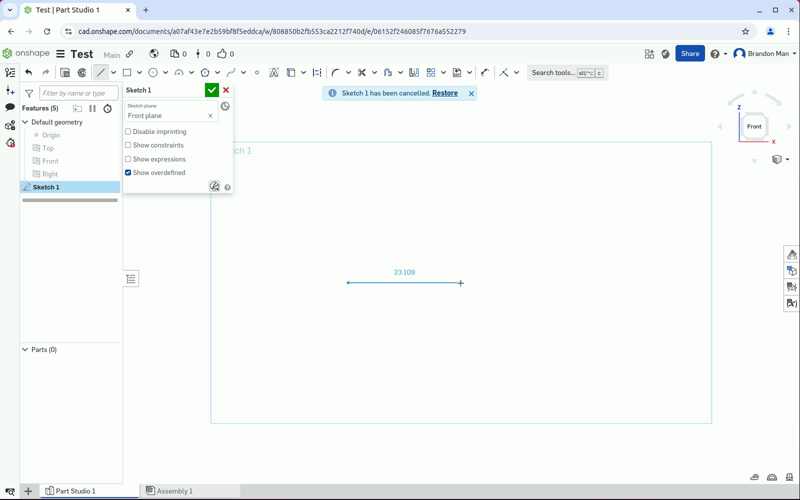
key_down(shift)
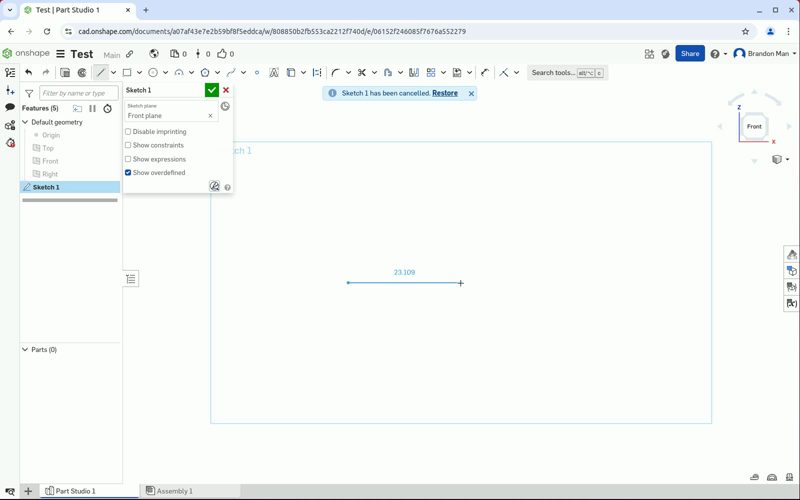
mouse_move(460, 170)
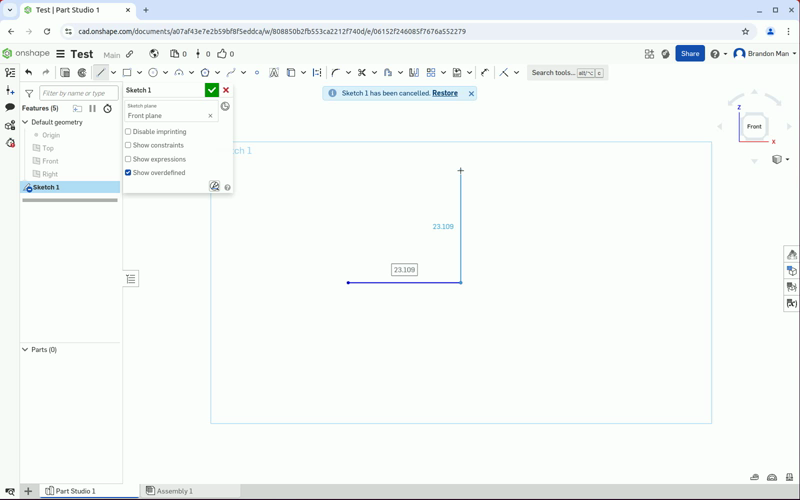
click(460, 170)
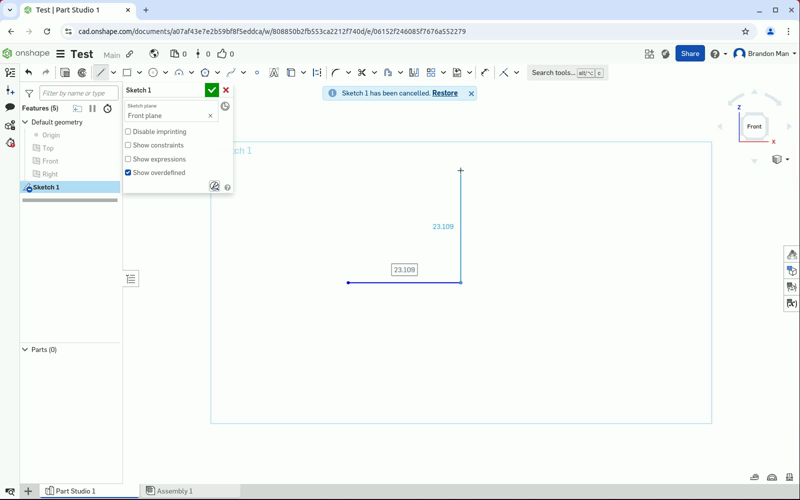
key_up(shift)
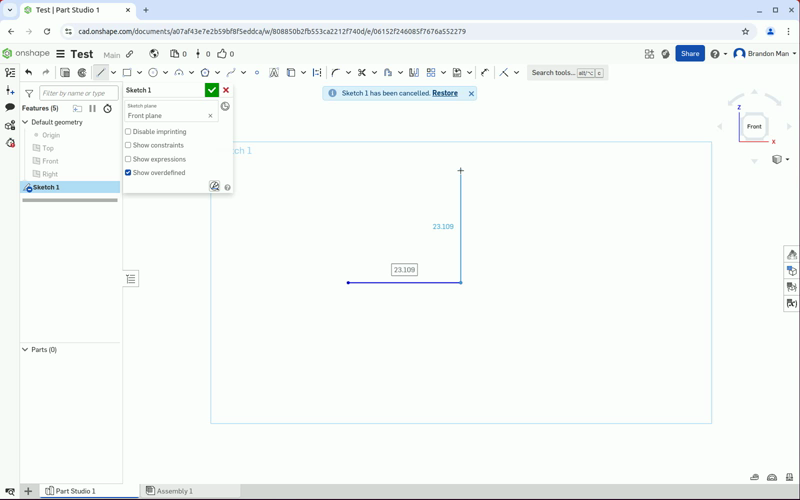
key_down(shift)
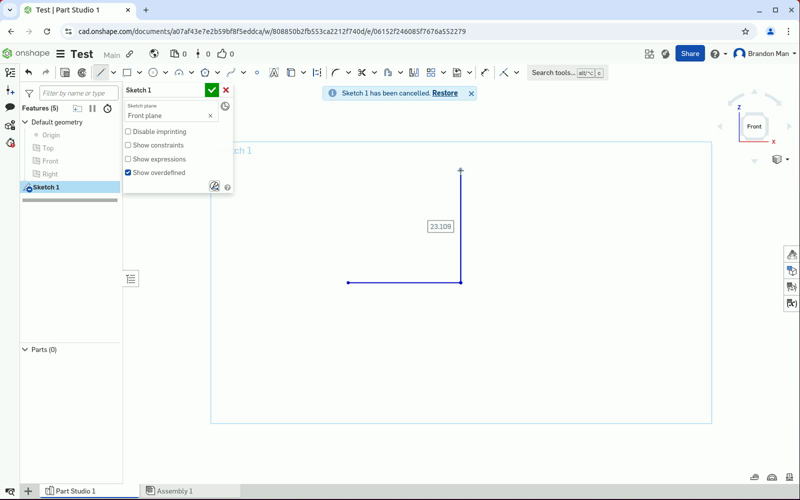
mouse_move(348, 170)
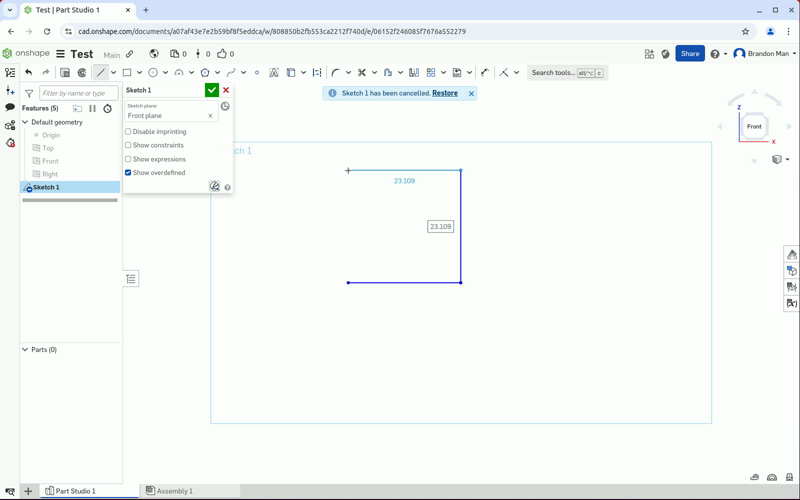
click(348, 170)
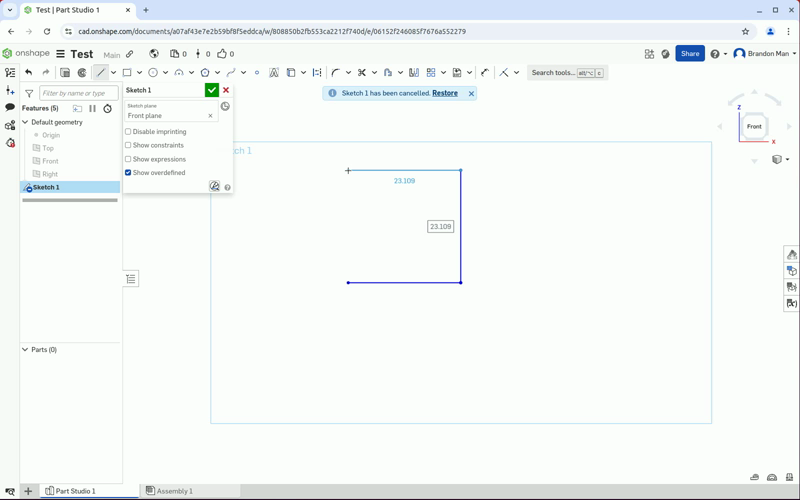
key_up(shift)
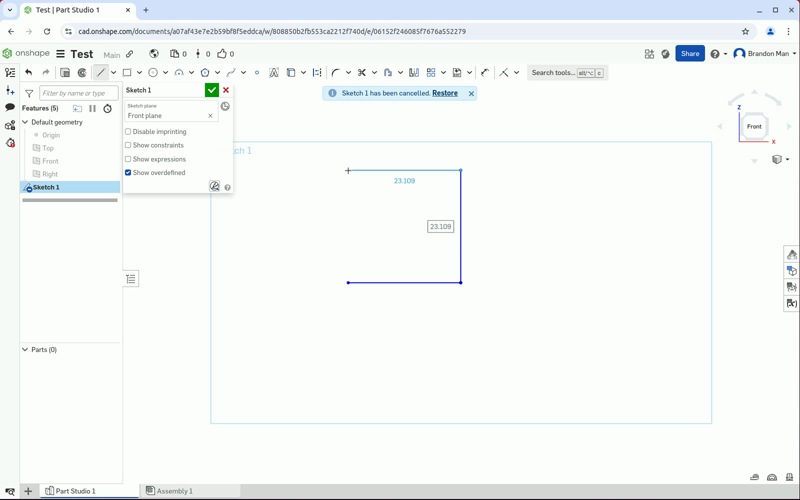
key_down(shift)
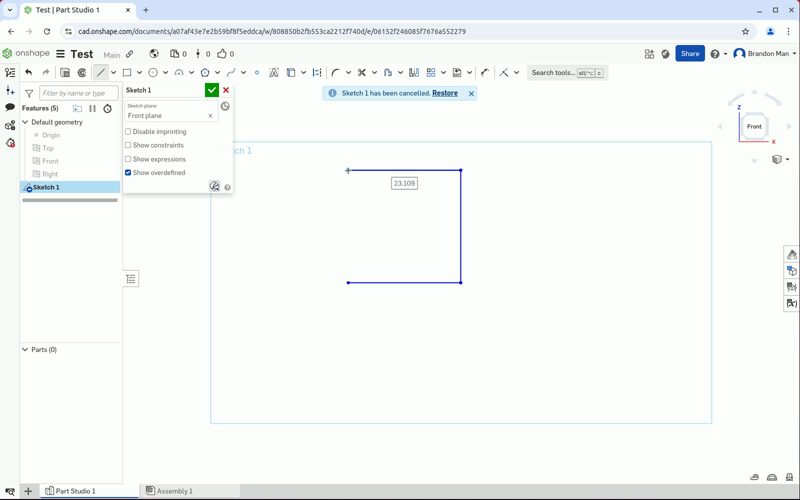
mouse_move(348, 282)
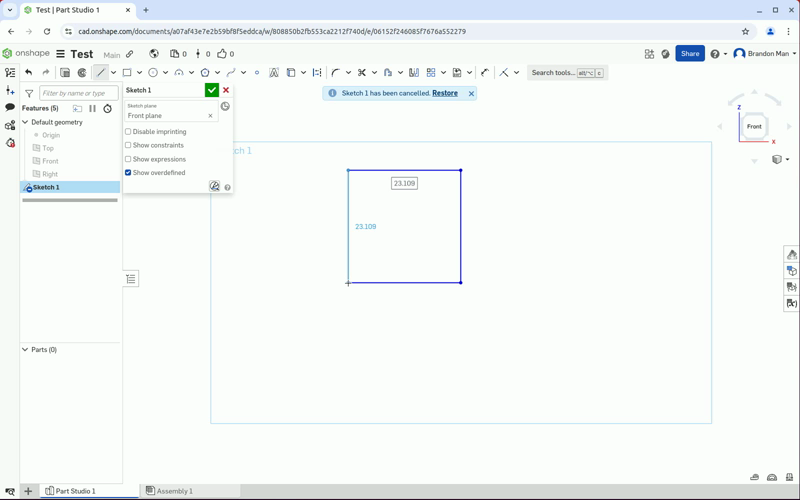
key_up(shift)
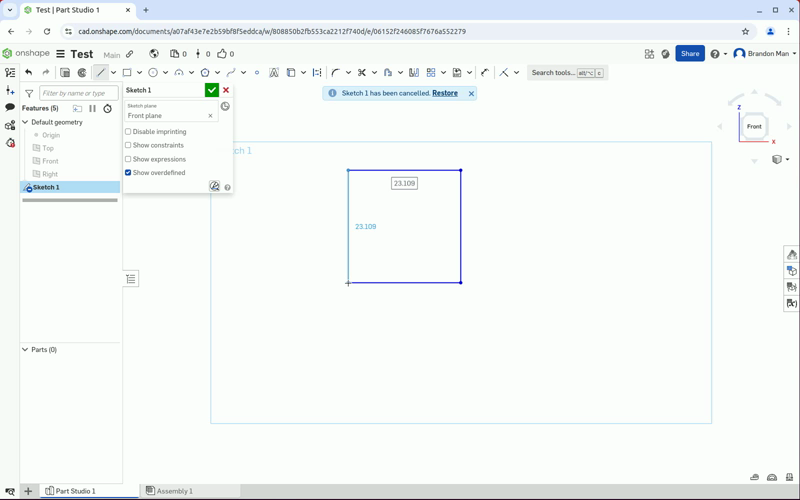
click(348, 282)
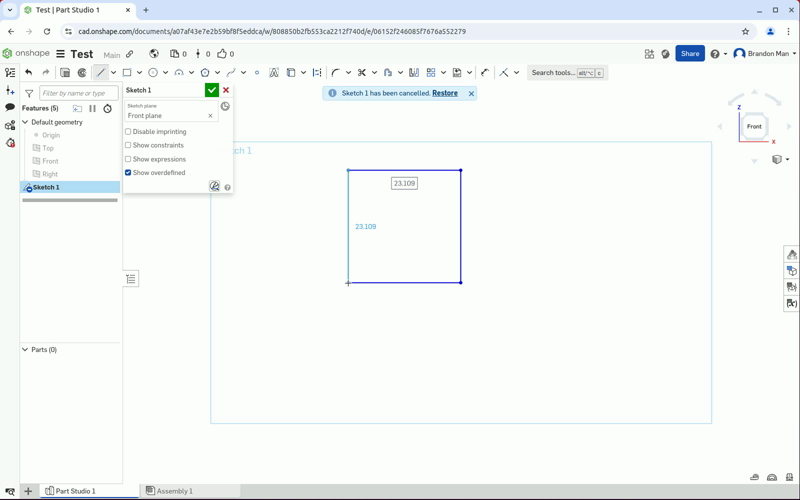
key(esc)
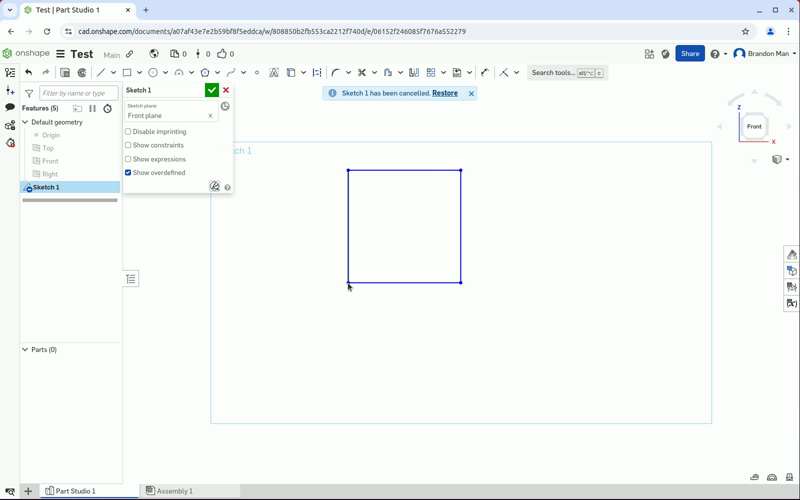
mouse_move(414, 200)
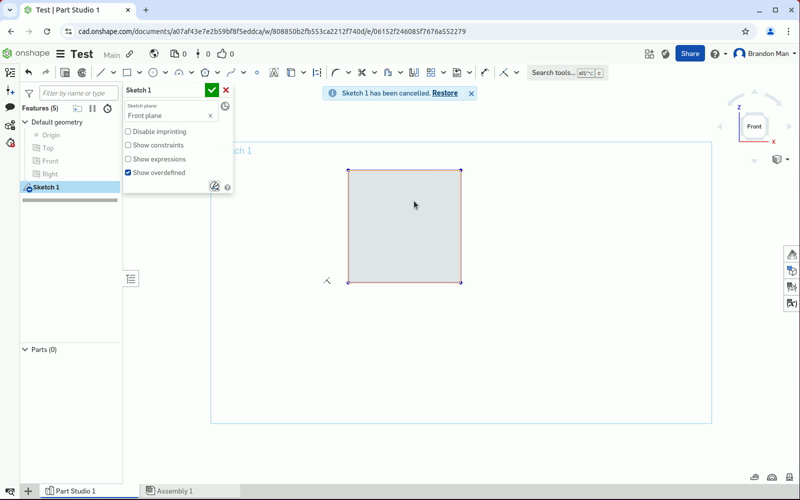
click(414, 200)
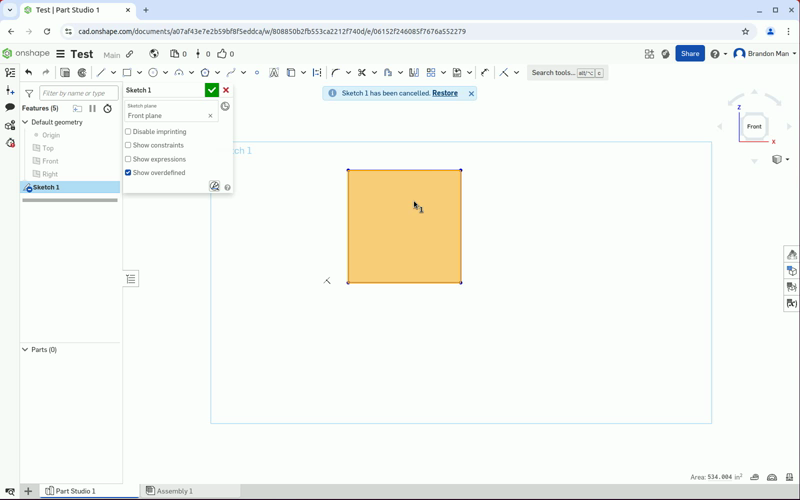
mouse_move(73, 352)
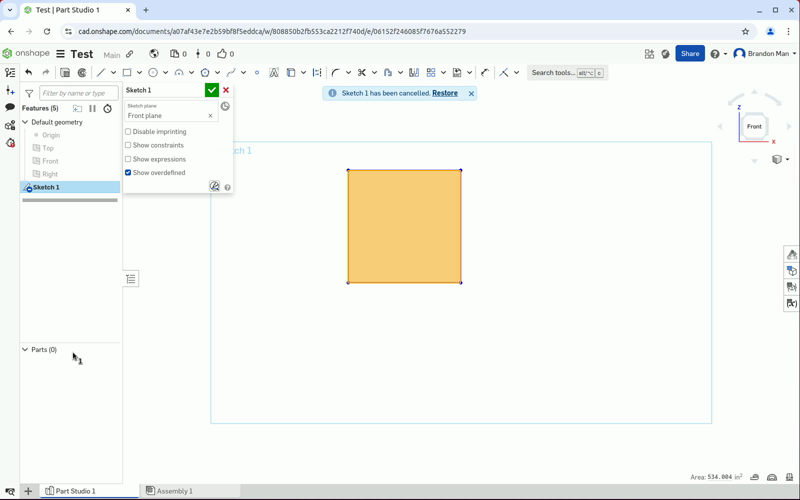
key(shift+y)
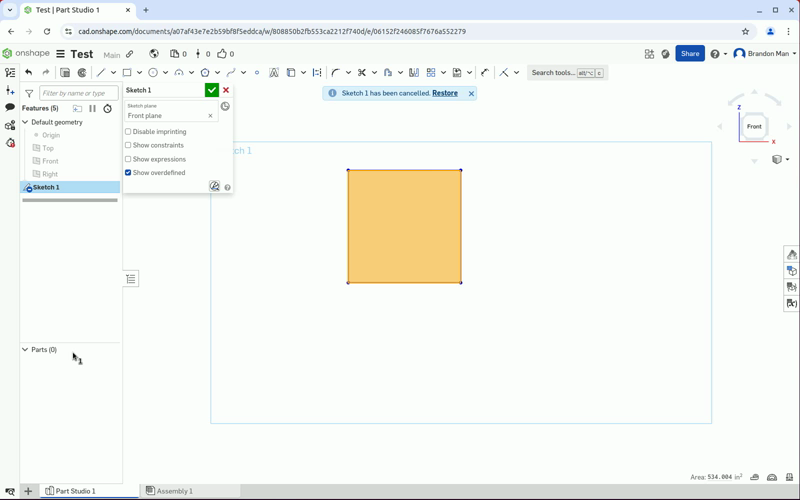
key(shift+e)
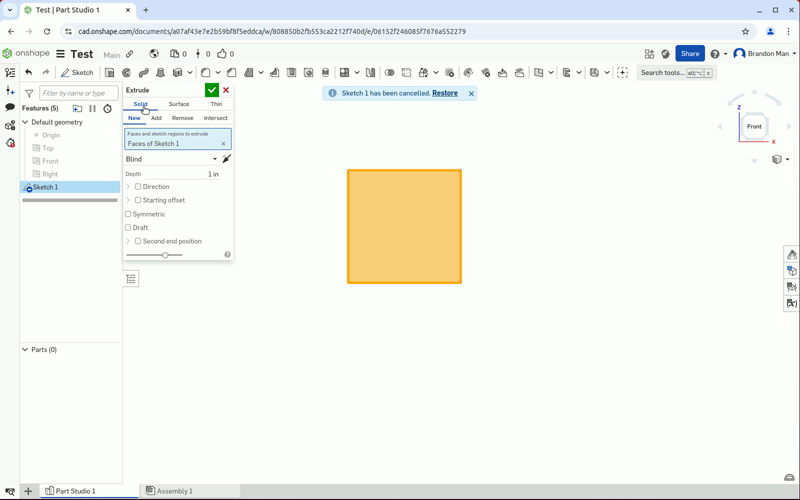
mouse_move(143, 106)
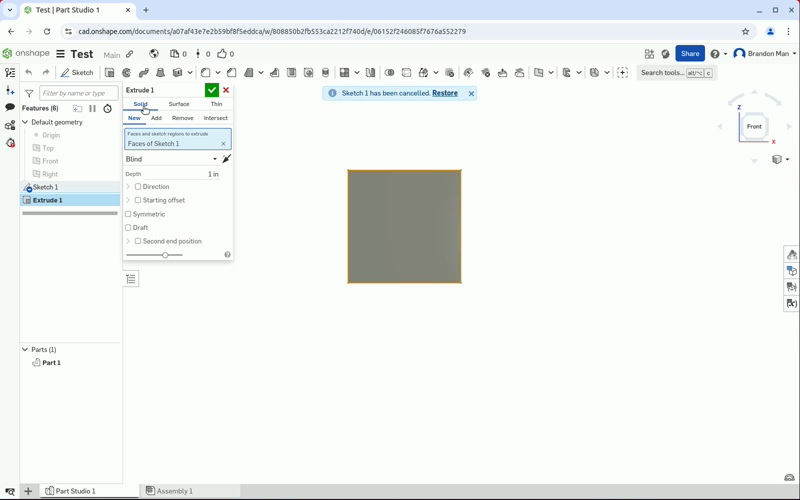
click(143, 106)
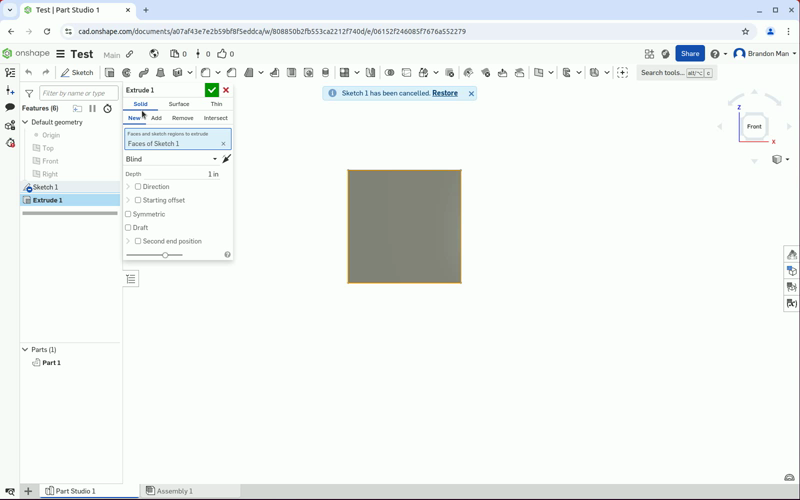
mouse_move(137, 120)
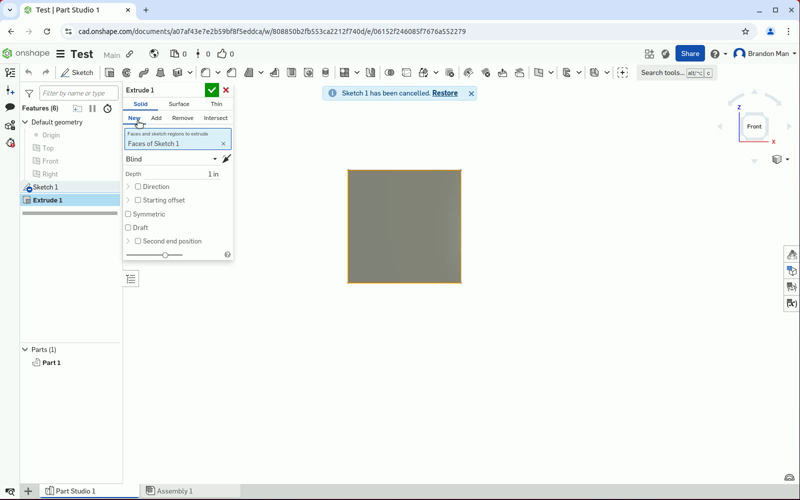
click(137, 120)
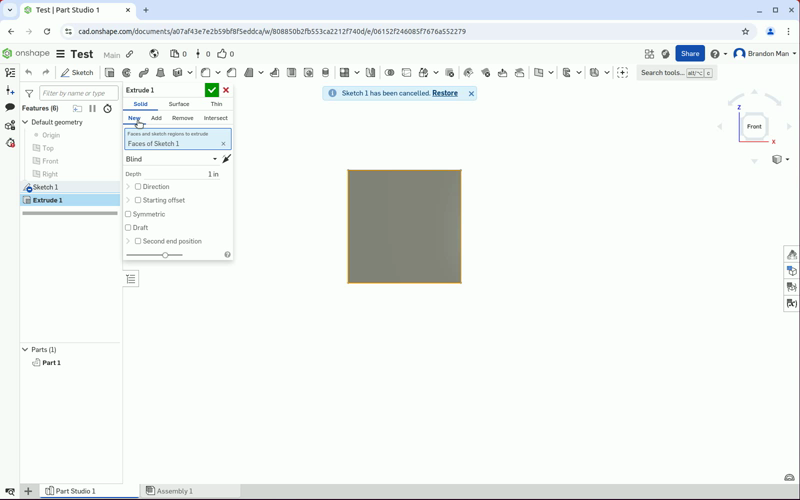
key(tab, 4)
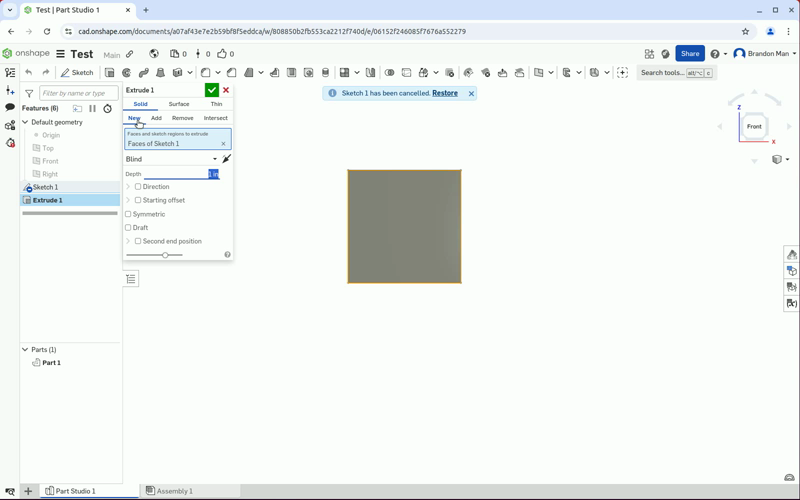
text(23.108)
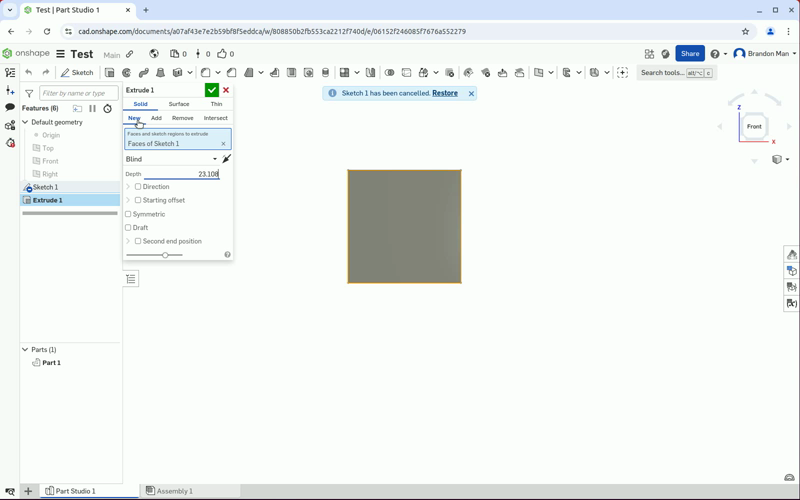
key(enter)
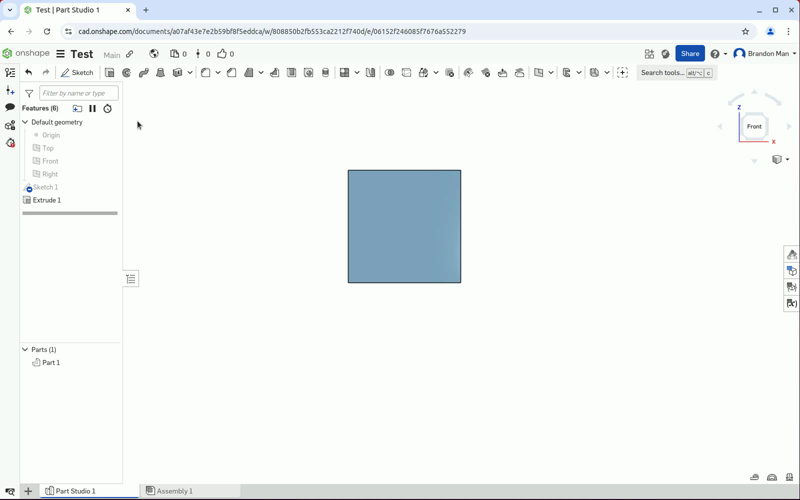
key(shift+h)
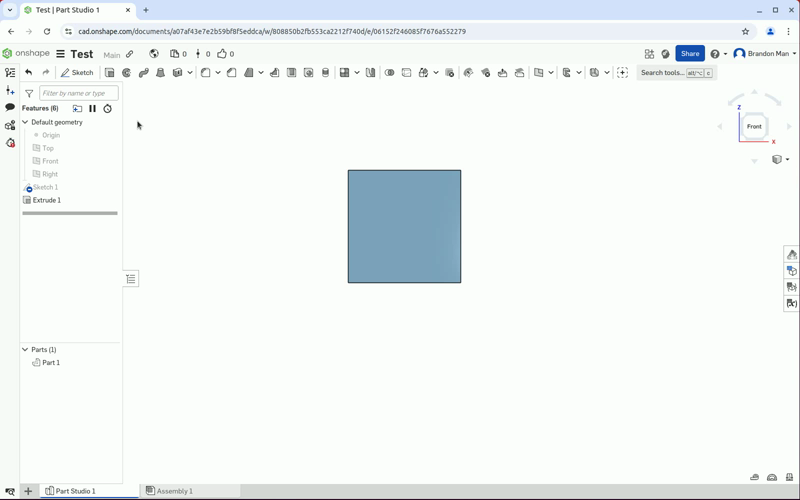
key(shift+h)
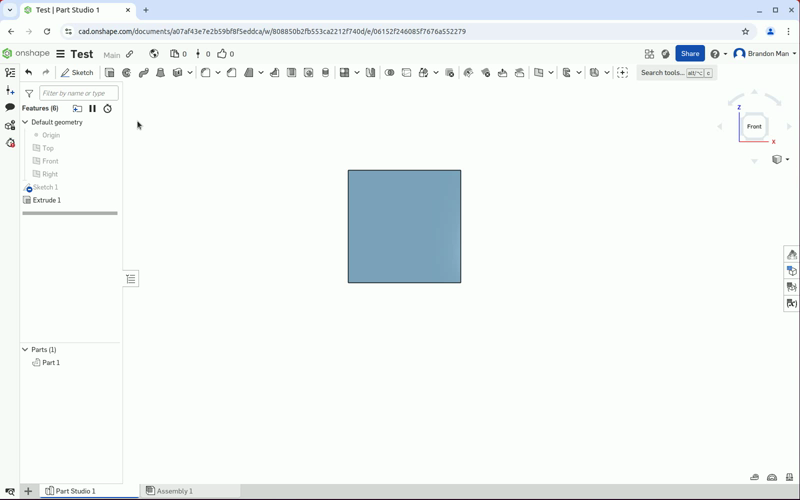
mouse_move(73, 189)
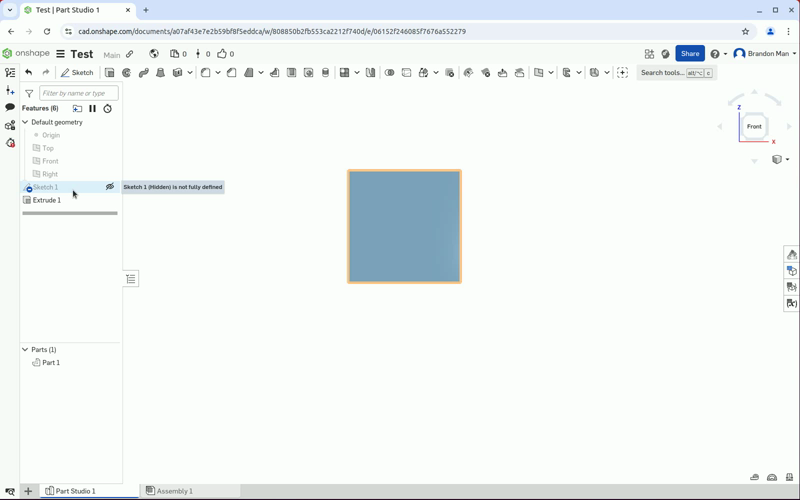
click(73, 189)
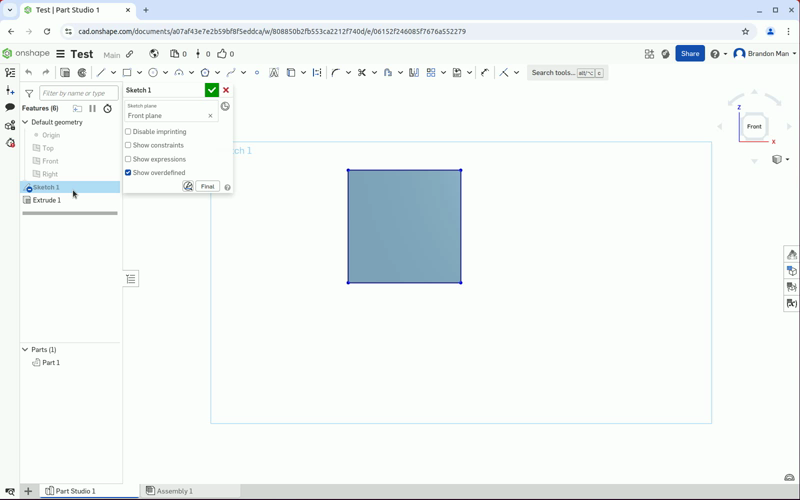
mouse_move(229, 92)
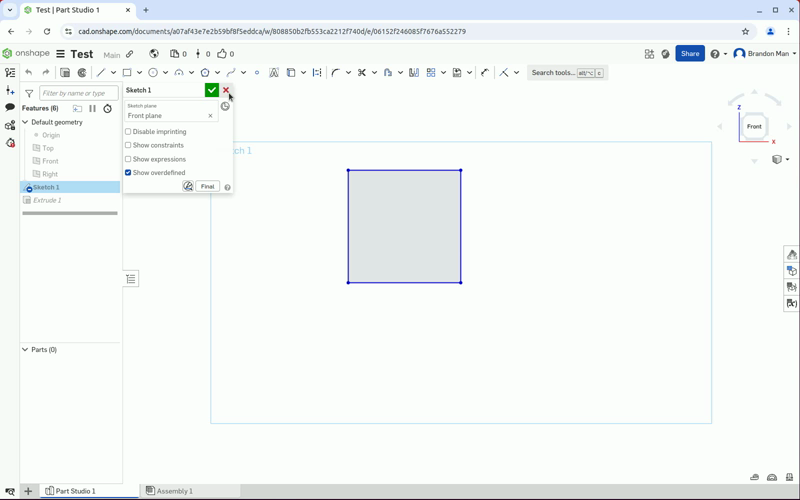
click(229, 92)
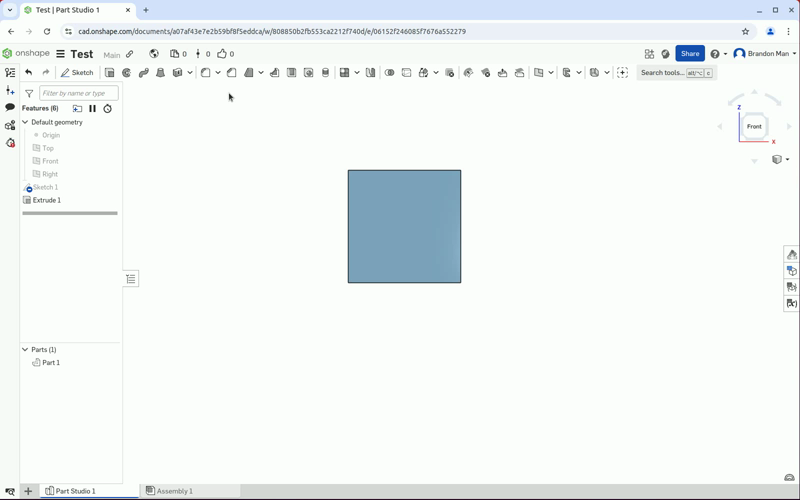
mouse_move(541, 75)
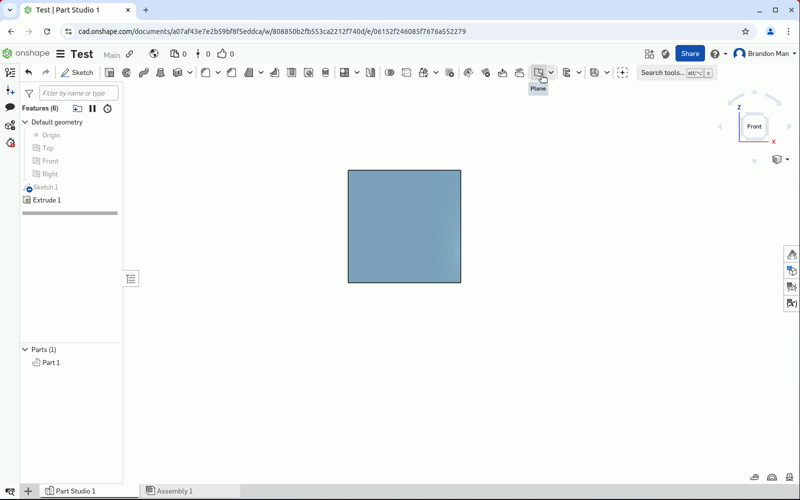
click(541, 75)
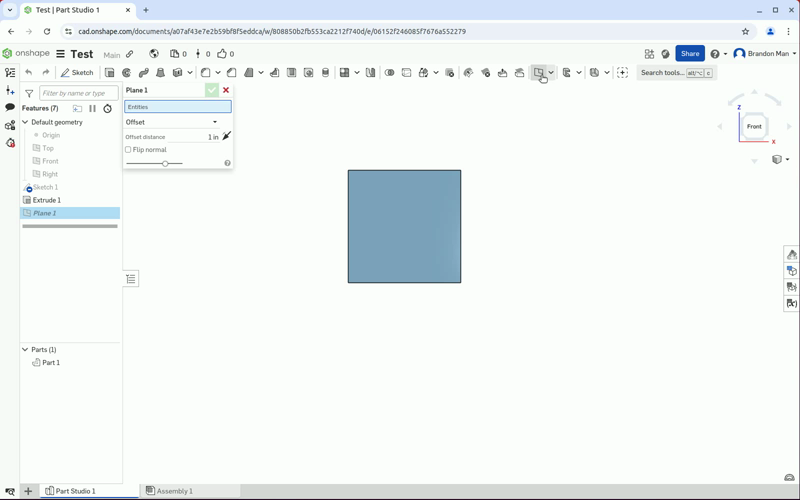
mouse_move(73, 163)
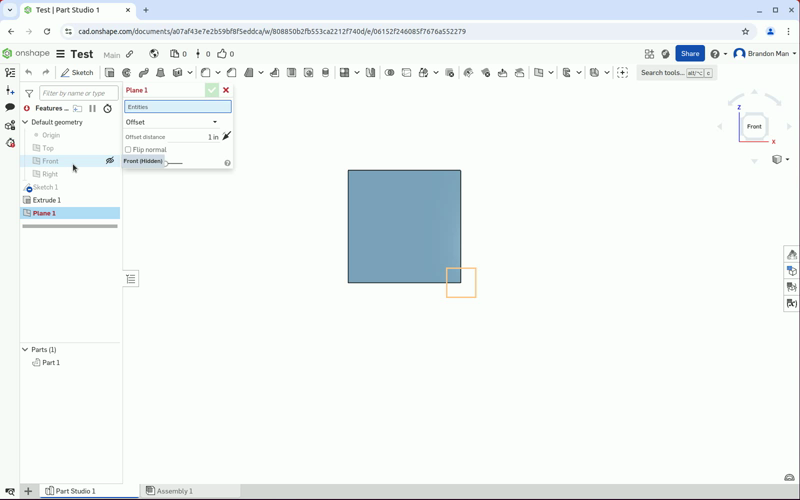
click(73, 163)
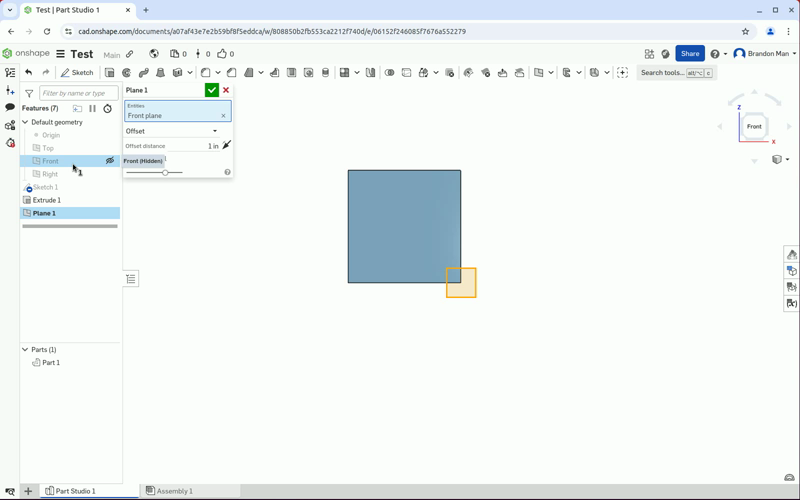
key(tab, 2)
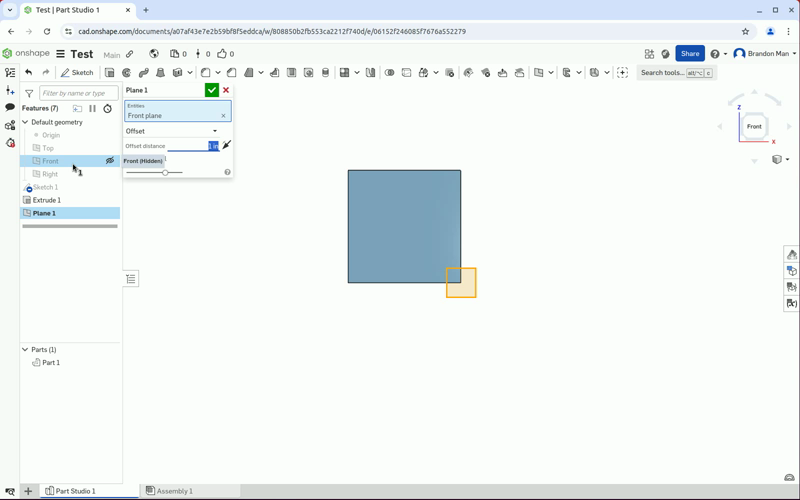
text(23.108)
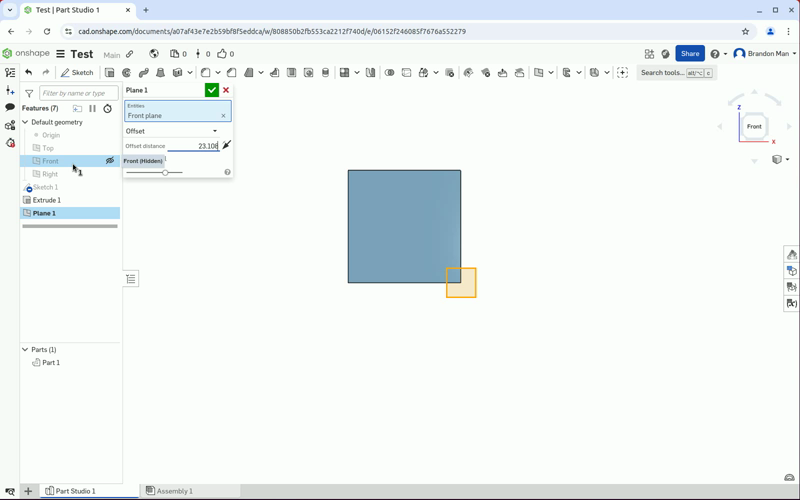
key(enter, 2)
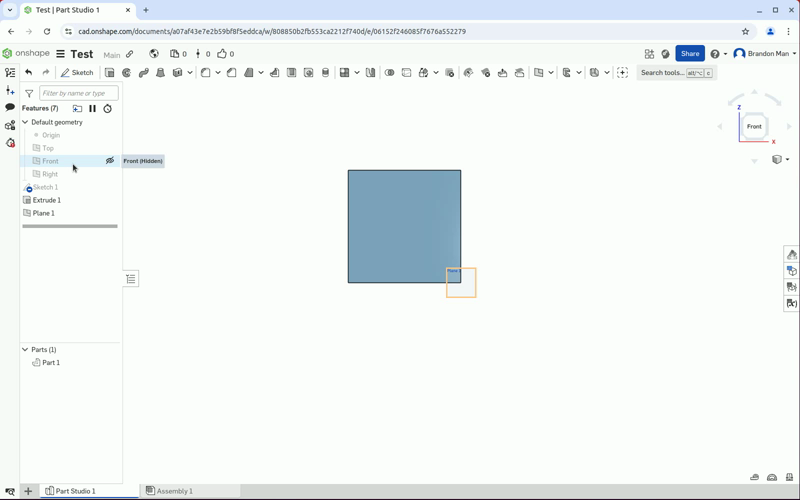
key(shift+s)
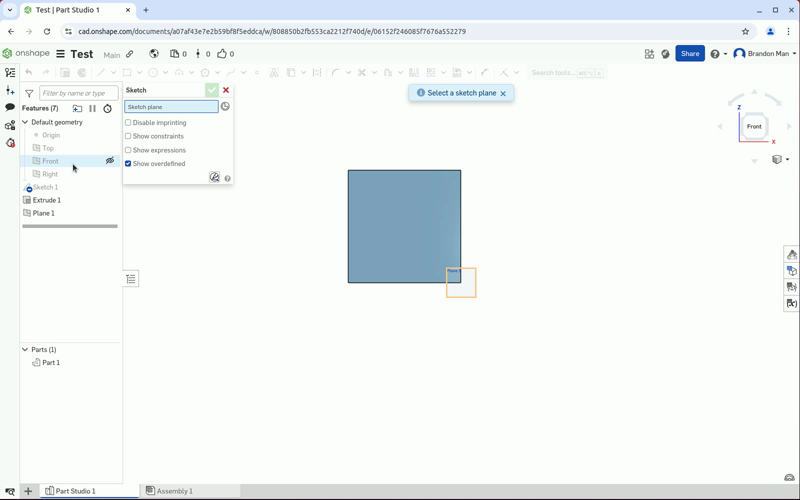
mouse_move(73, 215)
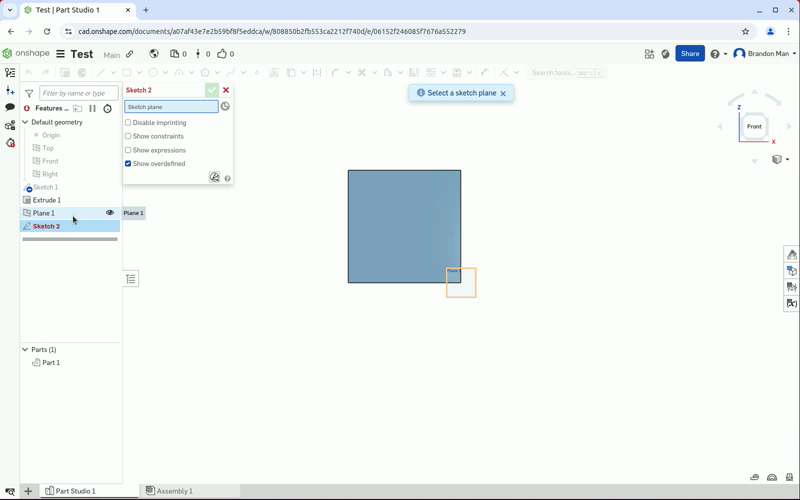
click(73, 215)
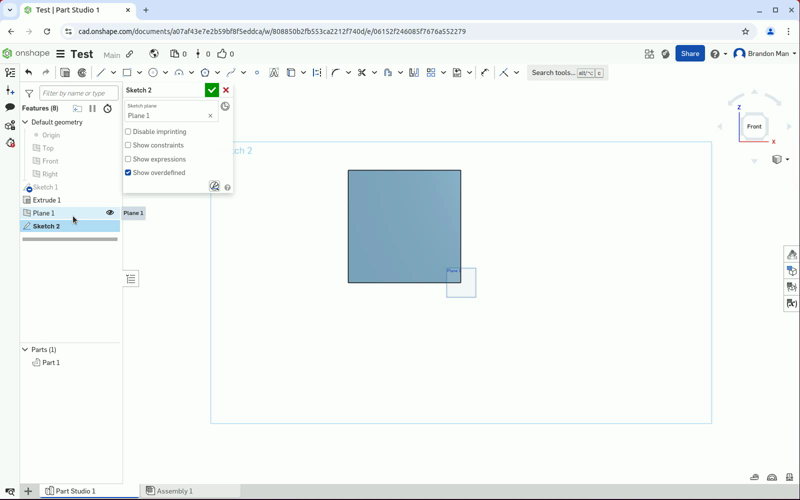
mouse_move(73, 352)
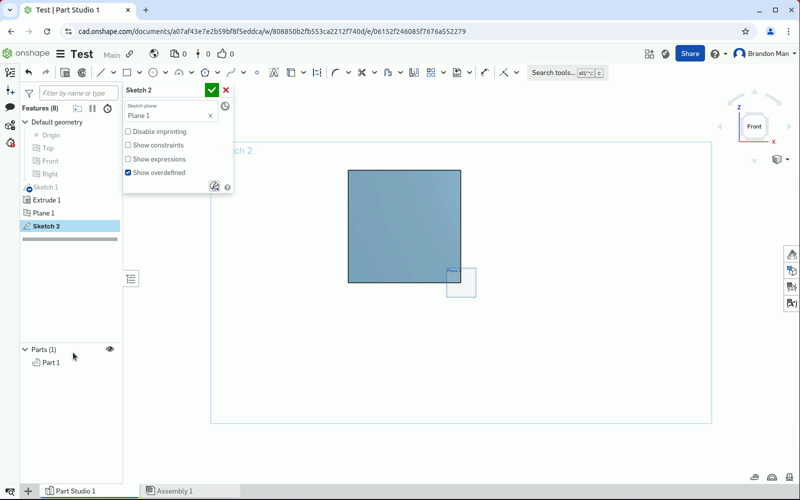
key(y)
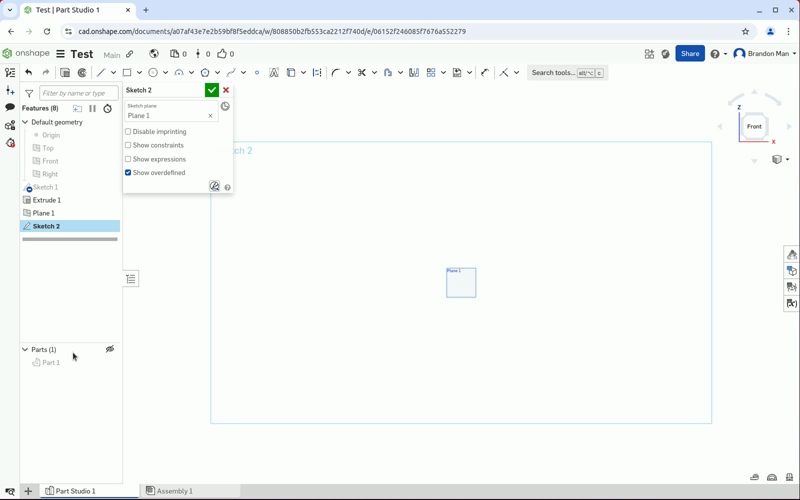
key(l)
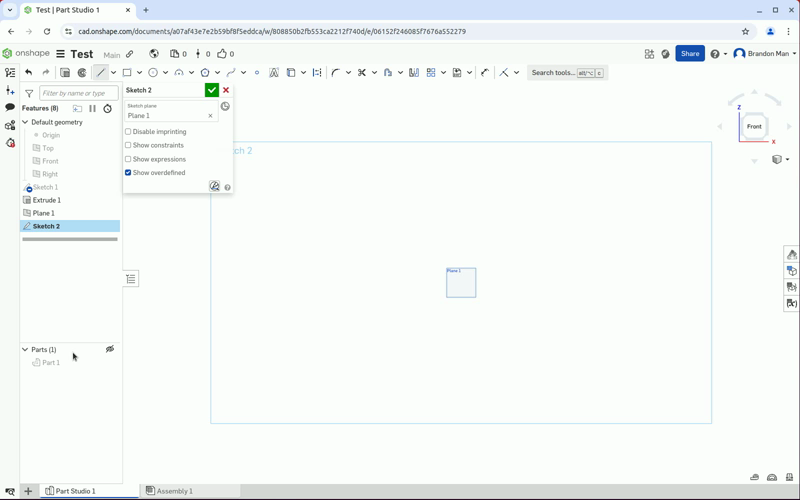
key_down(shift)
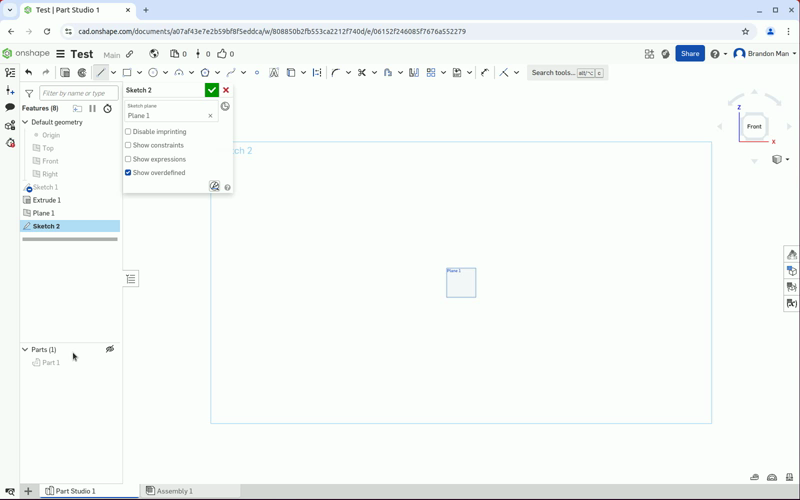
mouse_move(406, 226)
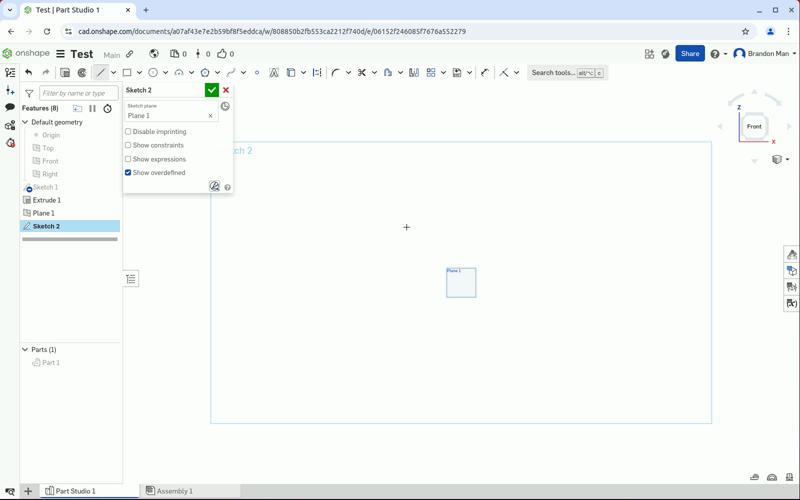
click(406, 226)
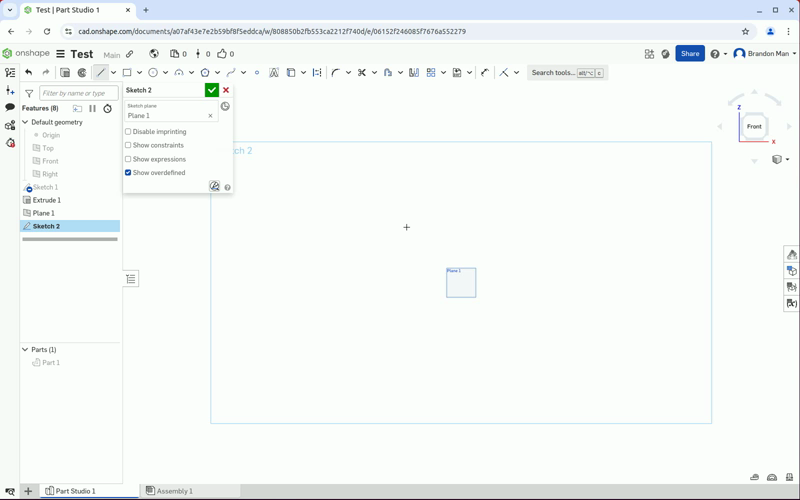
key_up(shift)
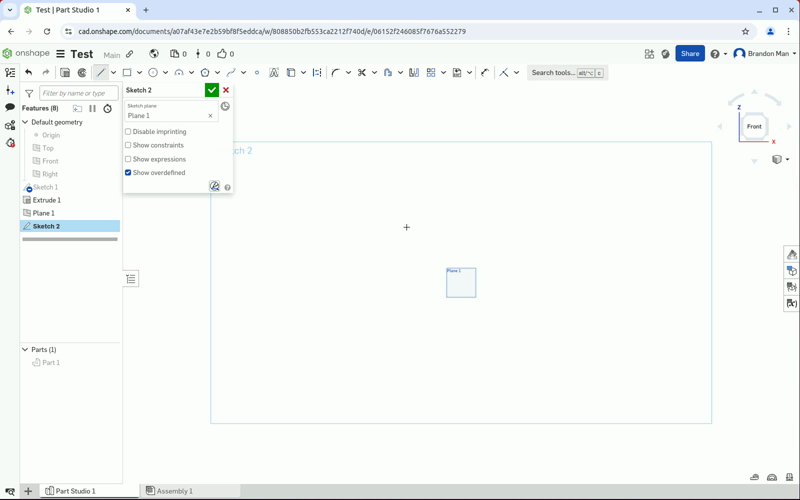
key_down(shift)
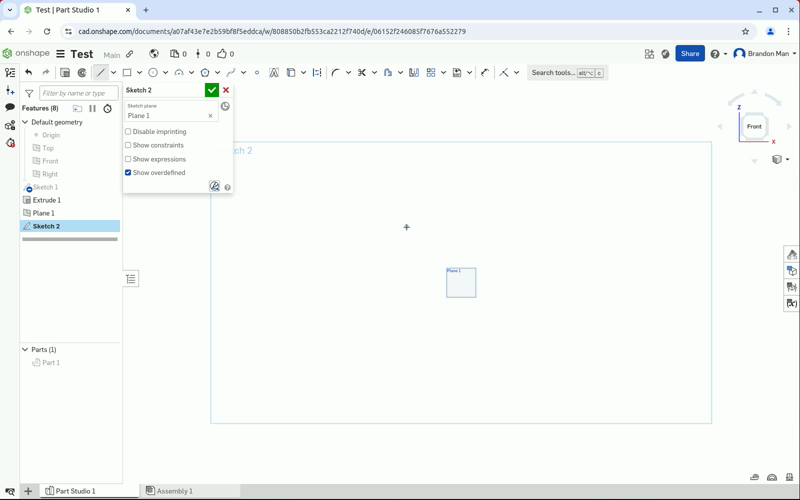
mouse_move(461, 283)
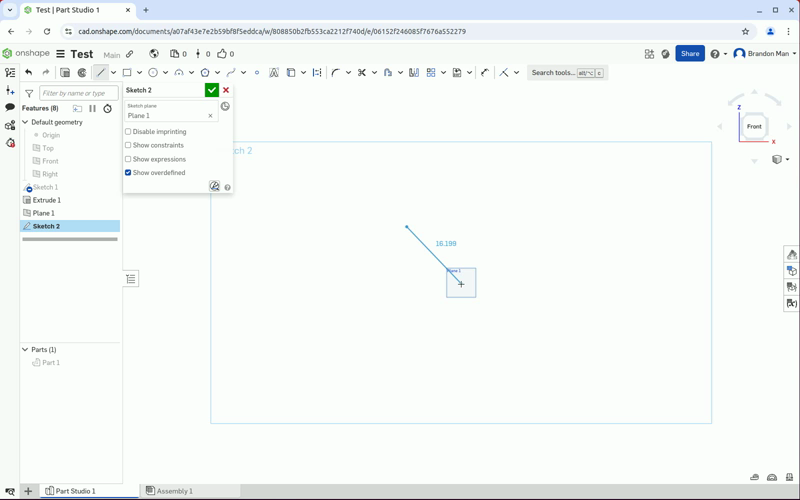
click(461, 283)
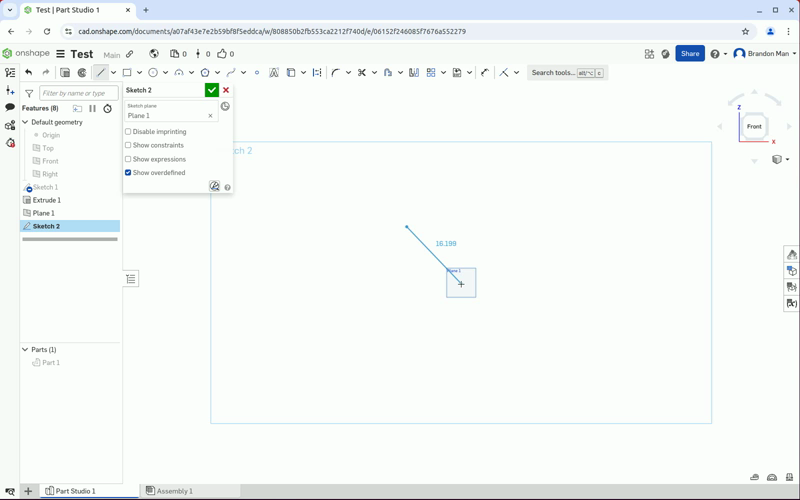
key_up(shift)
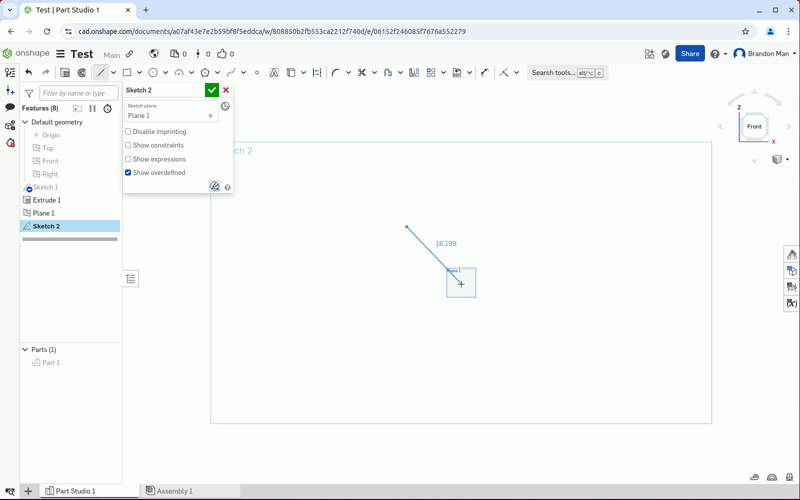
key_down(shift)
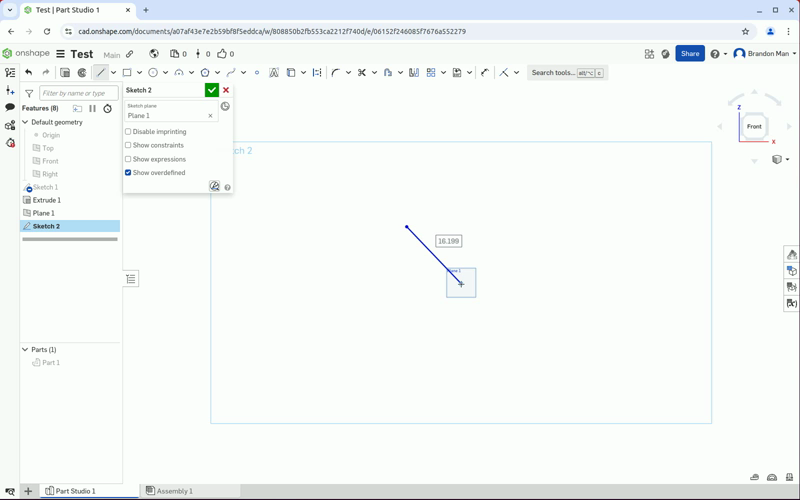
mouse_move(461, 169)
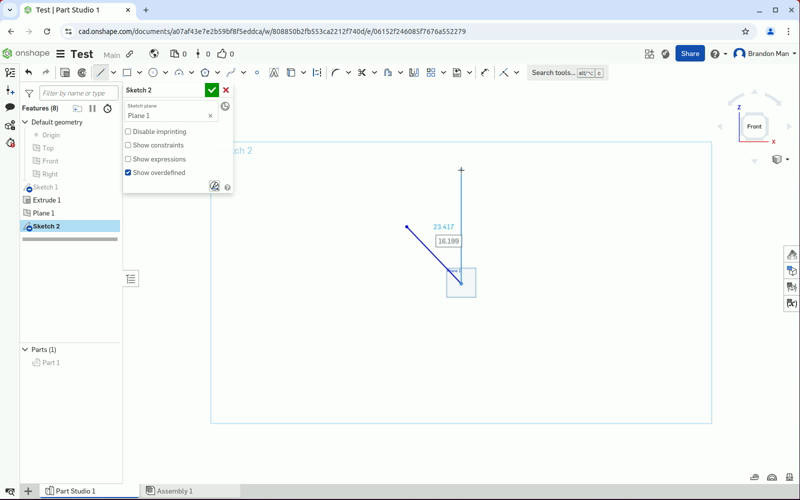
click(461, 169)
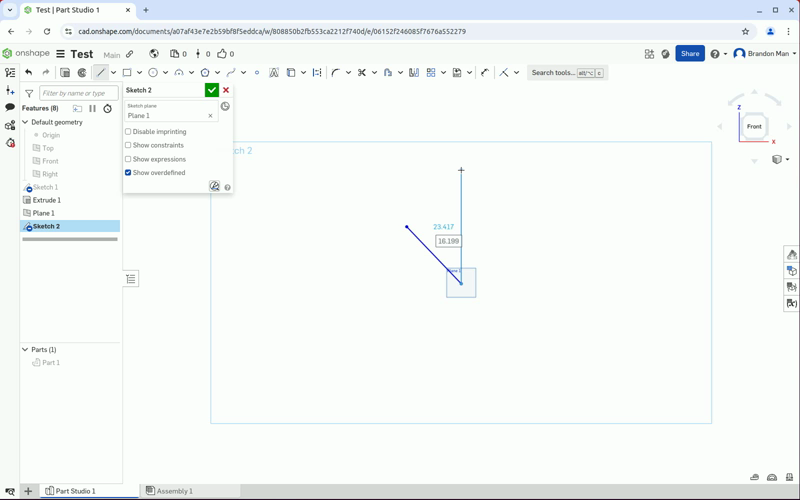
key_up(shift)
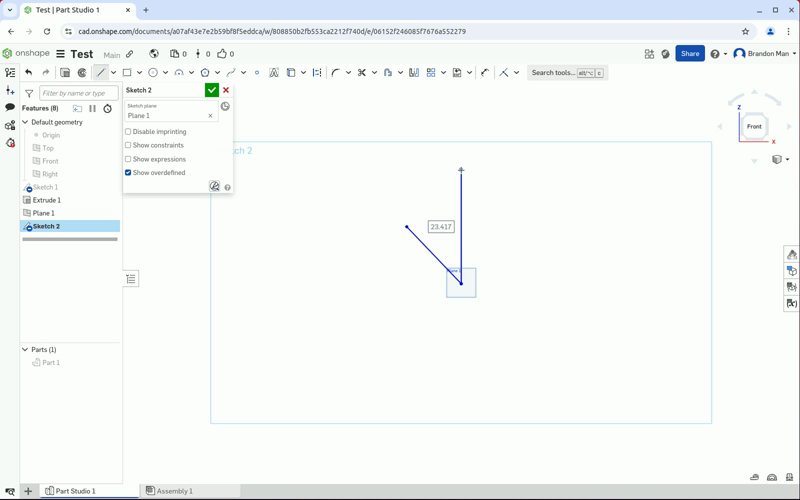
key_down(shift)
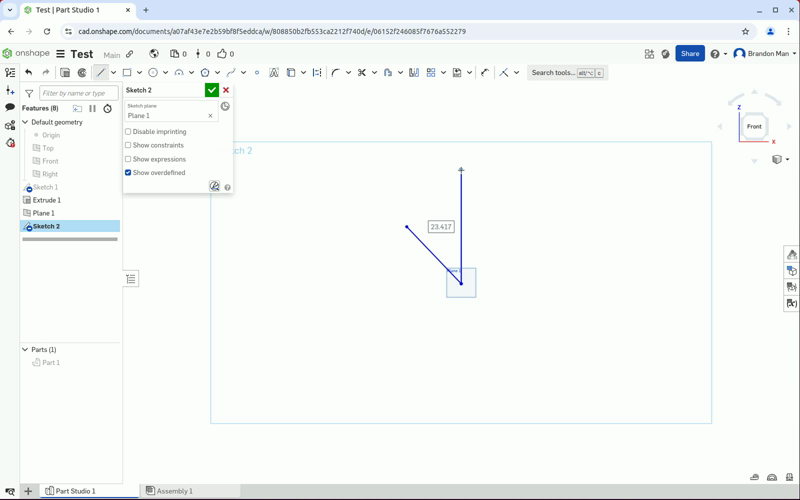
mouse_move(491, 169)
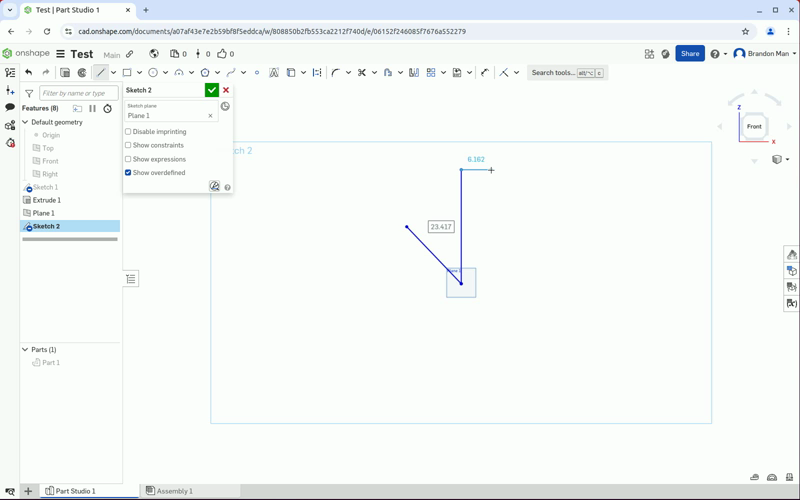
mouse_move(406, 169)
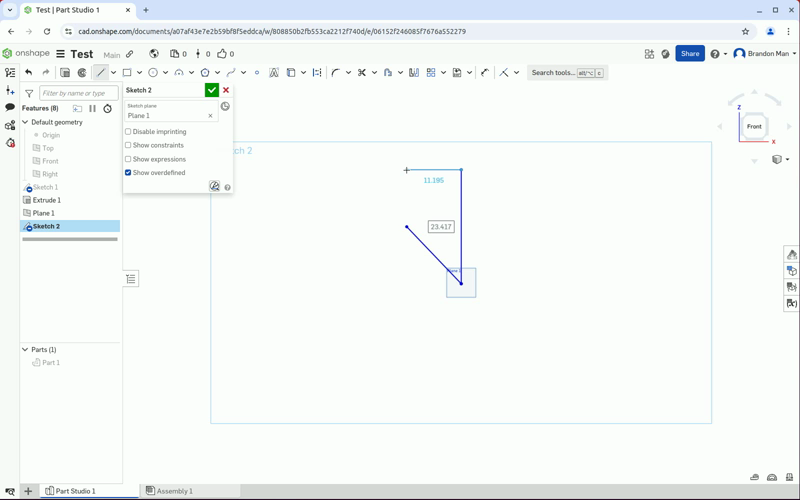
click(406, 169)
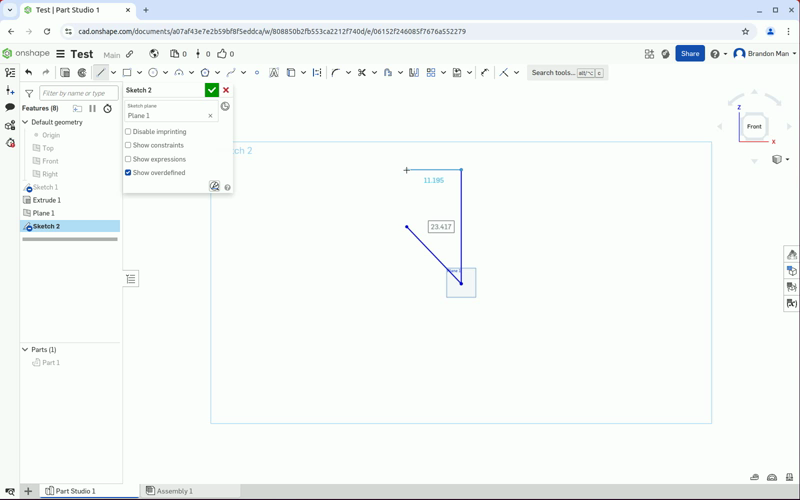
key_up(shift)
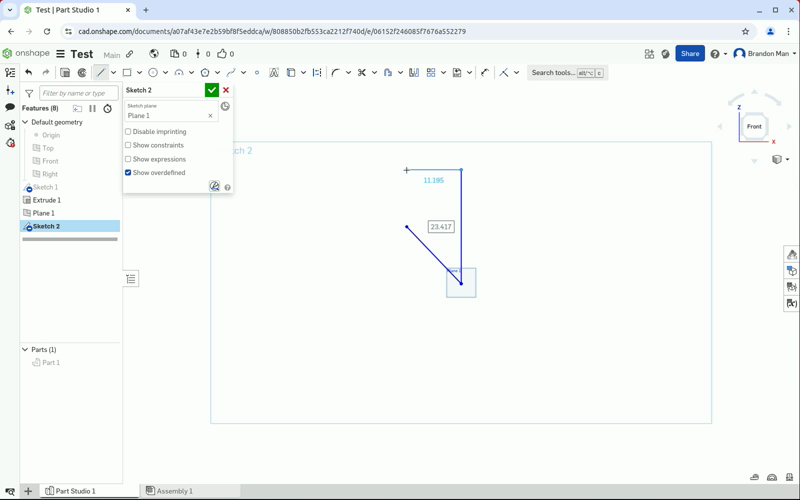
mouse_move(436, 169)
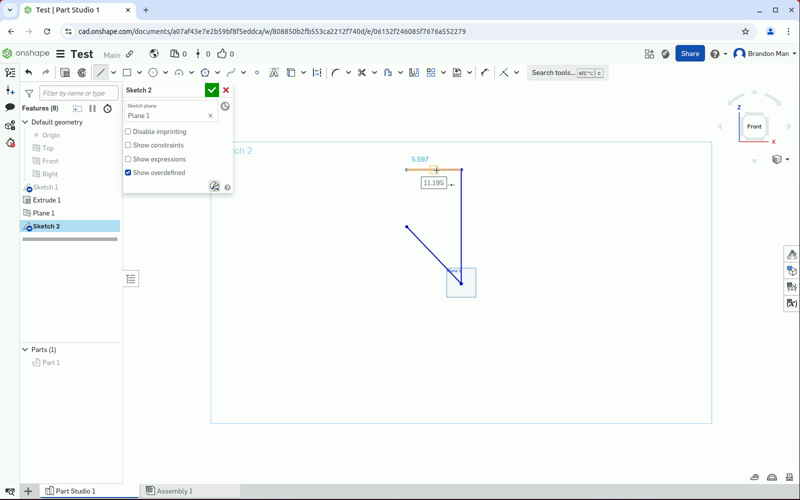
key_down(shift)
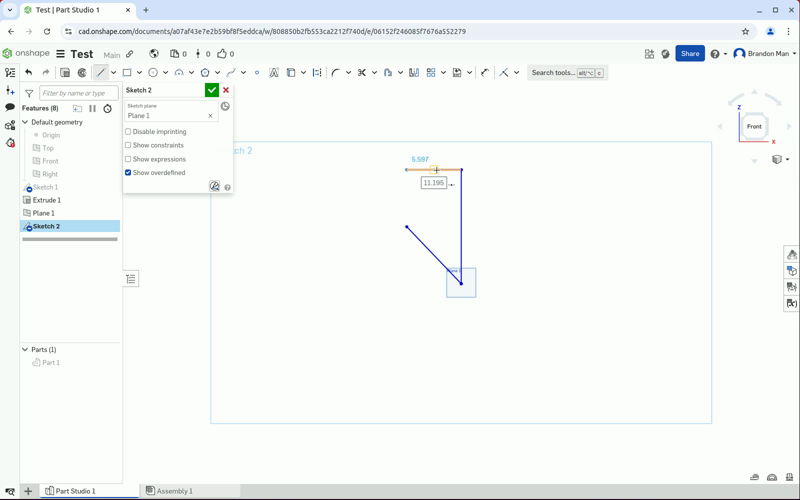
mouse_move(406, 226)
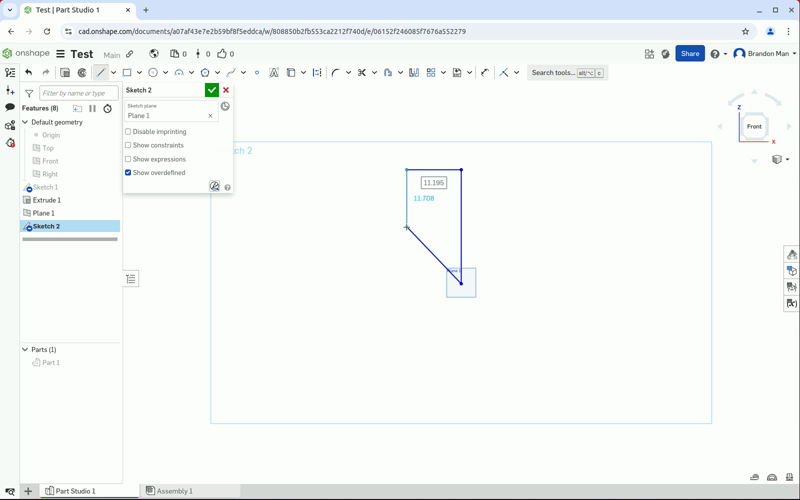
key_up(shift)
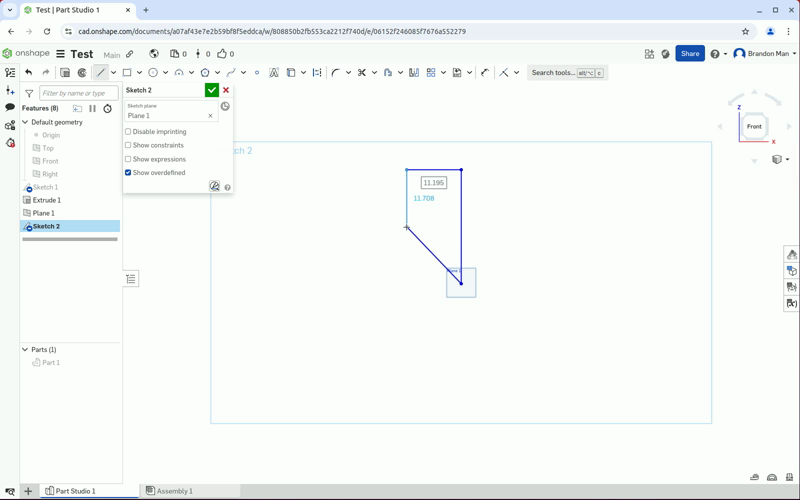
click(406, 226)
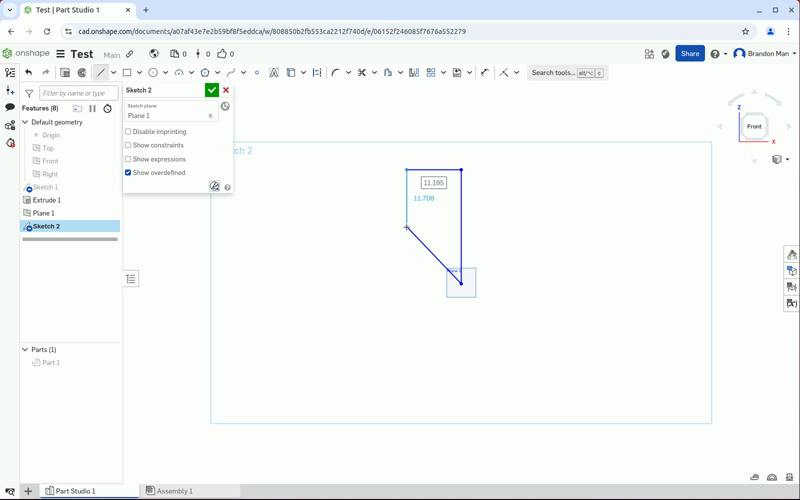
key(esc)
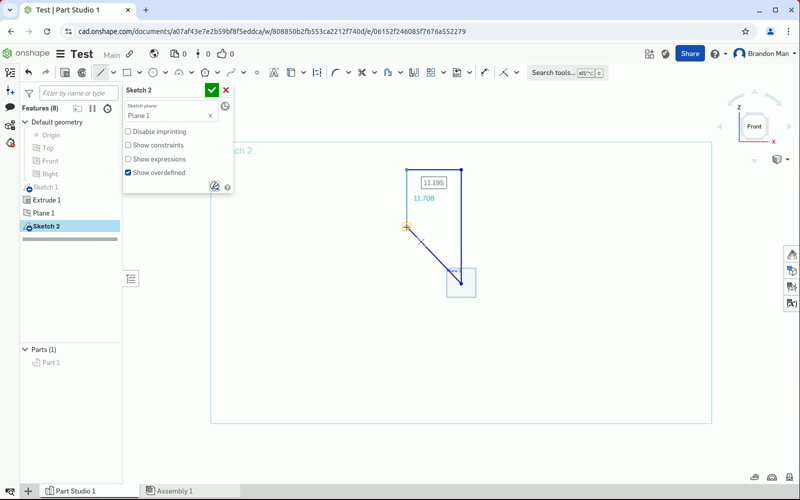
mouse_move(421, 184)
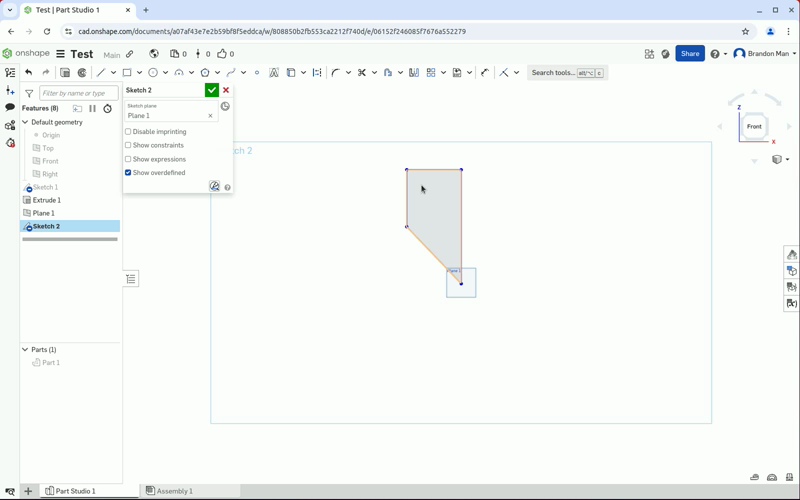
click(421, 184)
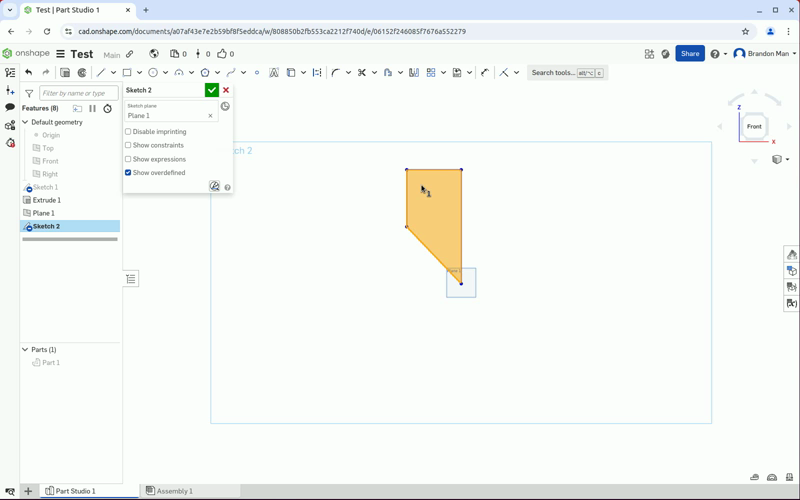
mouse_move(73, 352)
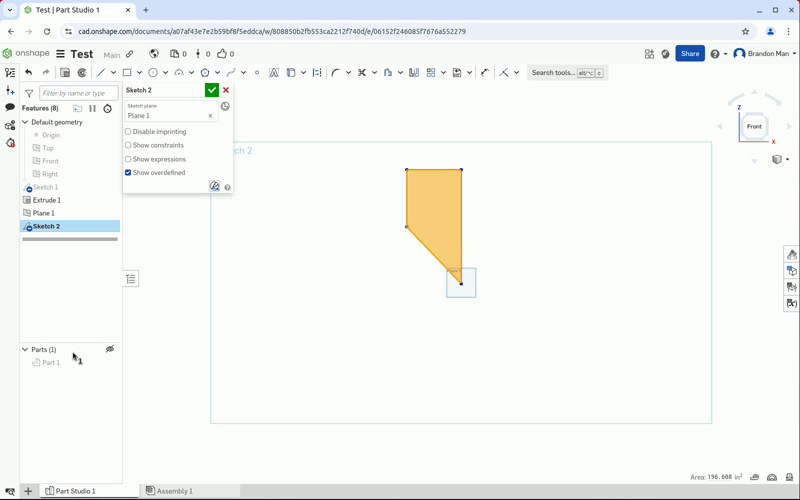
key(shift+y)
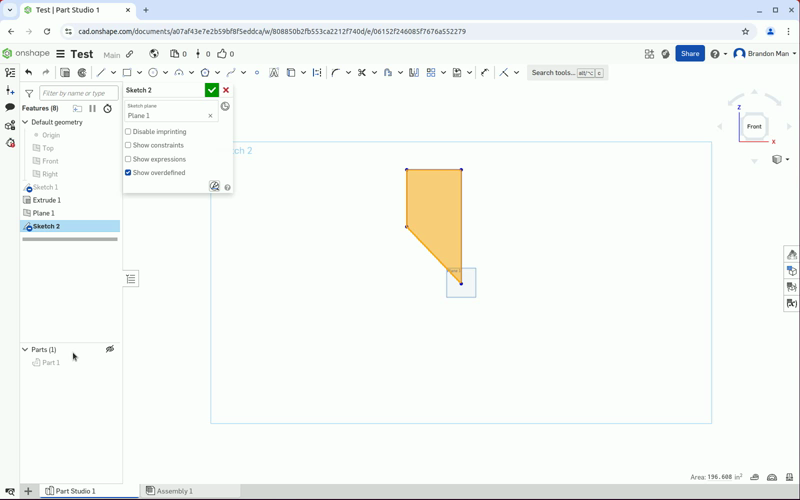
key(shift+e)
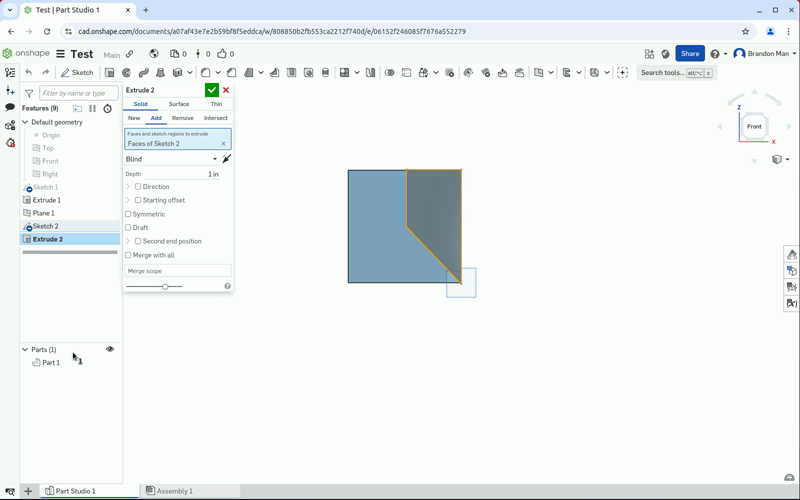
mouse_move(143, 106)
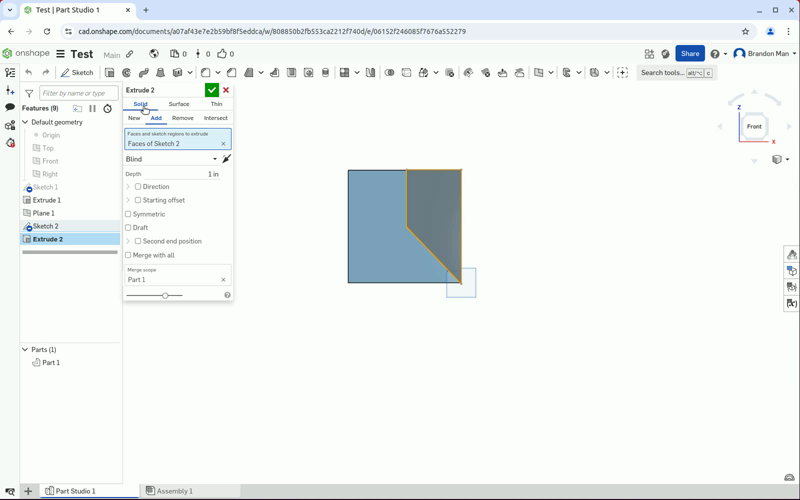
click(143, 106)
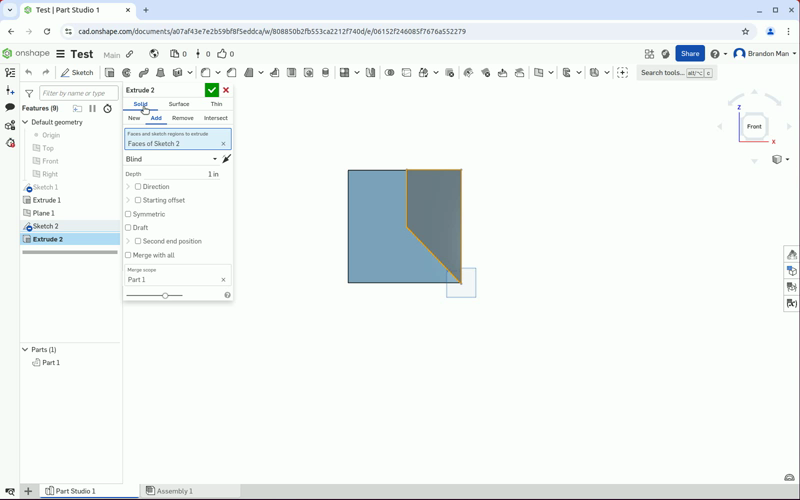
mouse_move(186, 120)
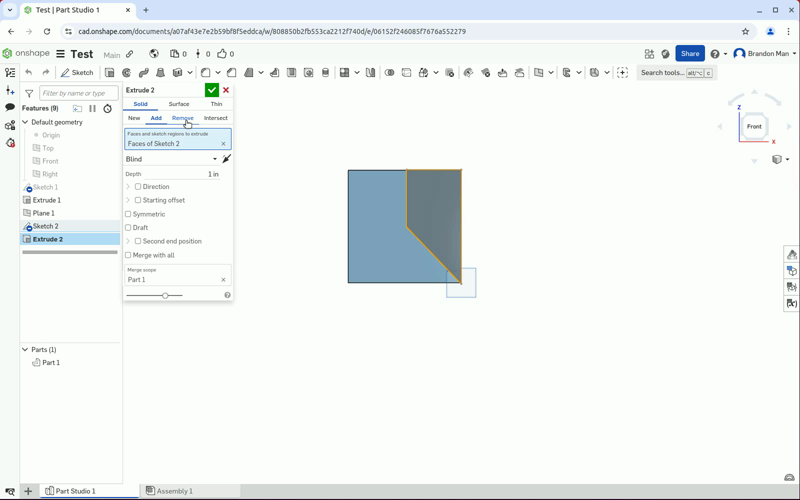
click(186, 120)
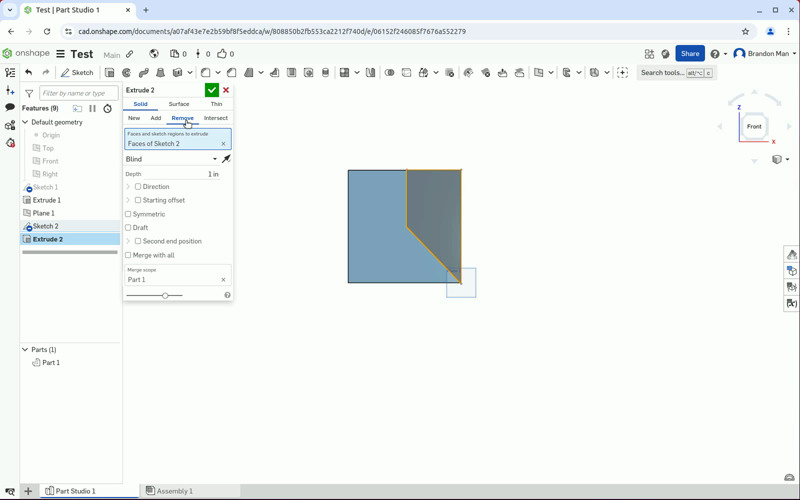
key(tab, 4)
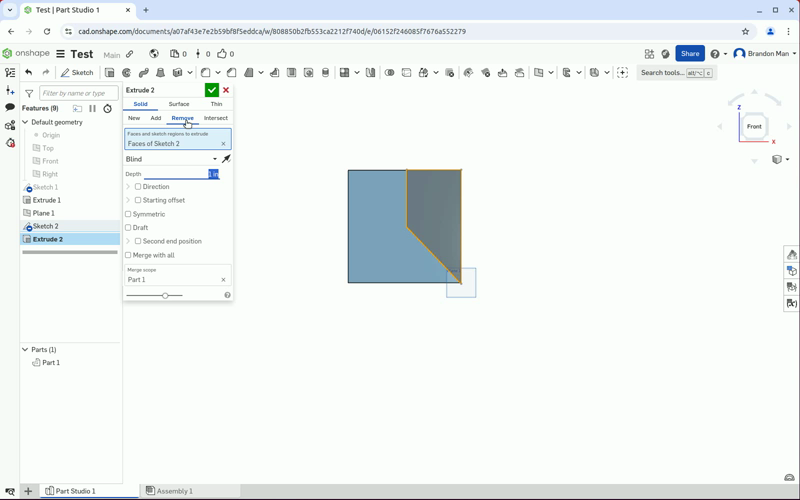
text(23.108)
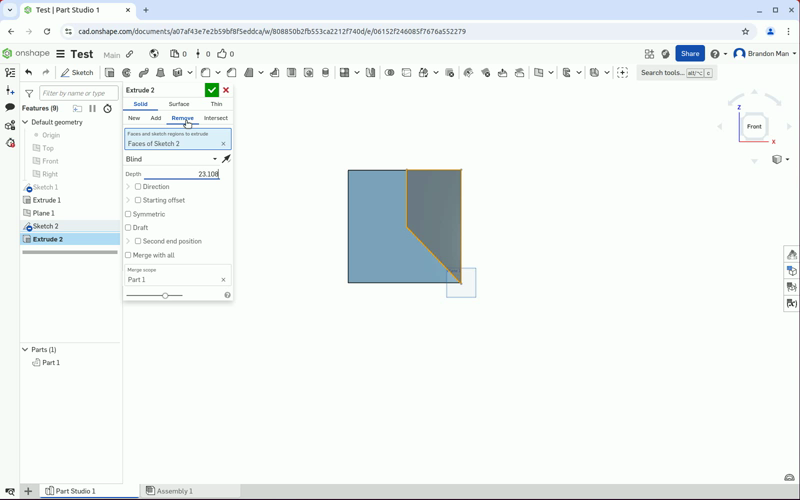
key(tab, 6)
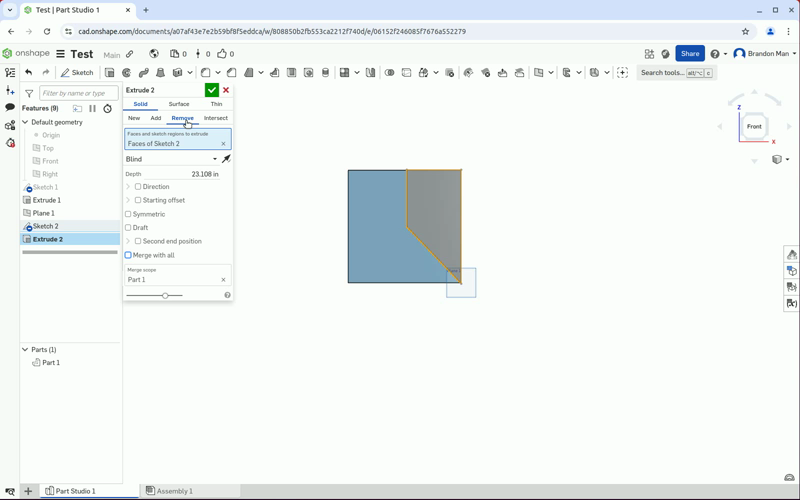
key(space)
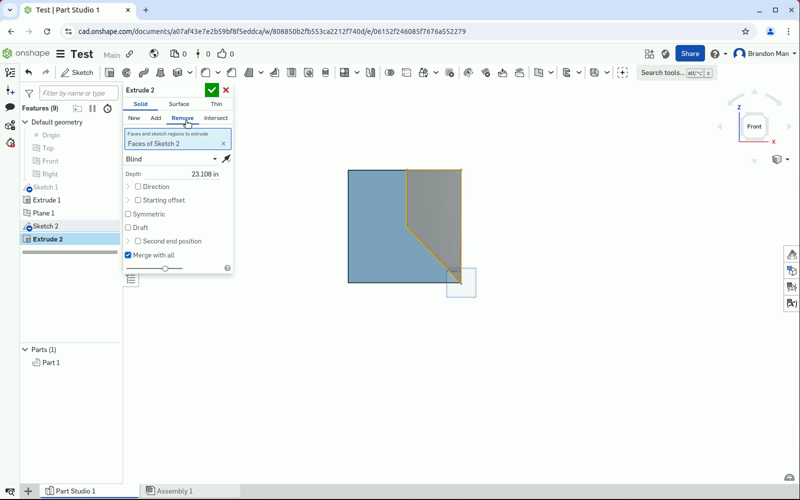
key(enter)
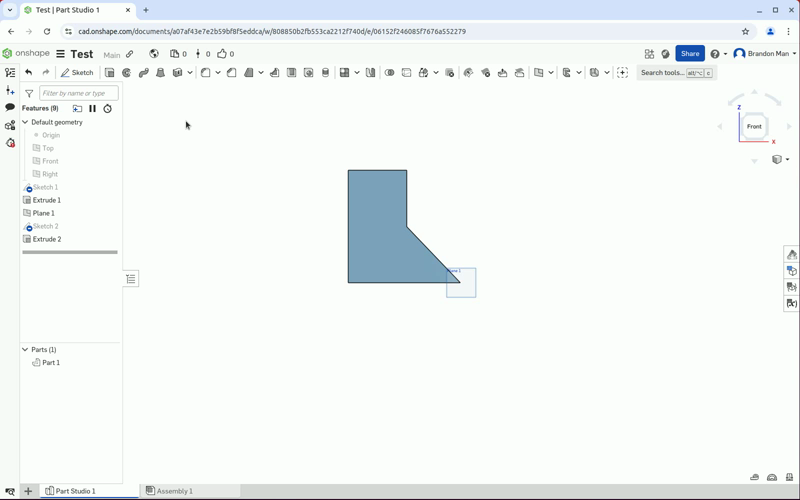
key(shift+h)
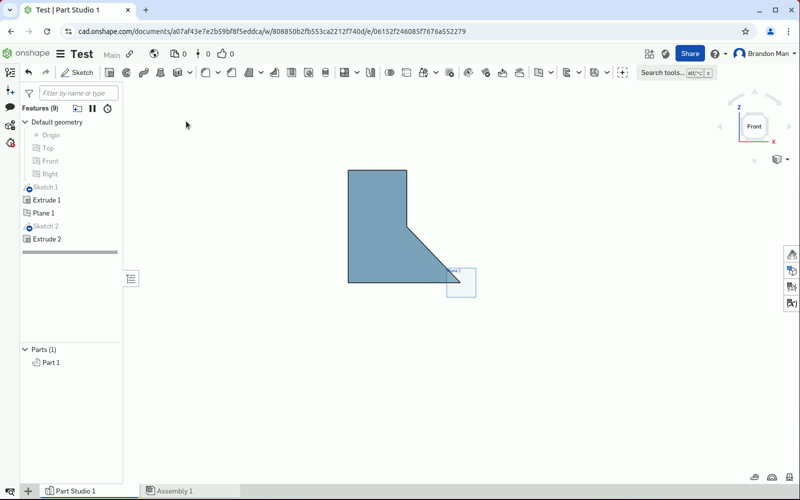
key(shift+h)
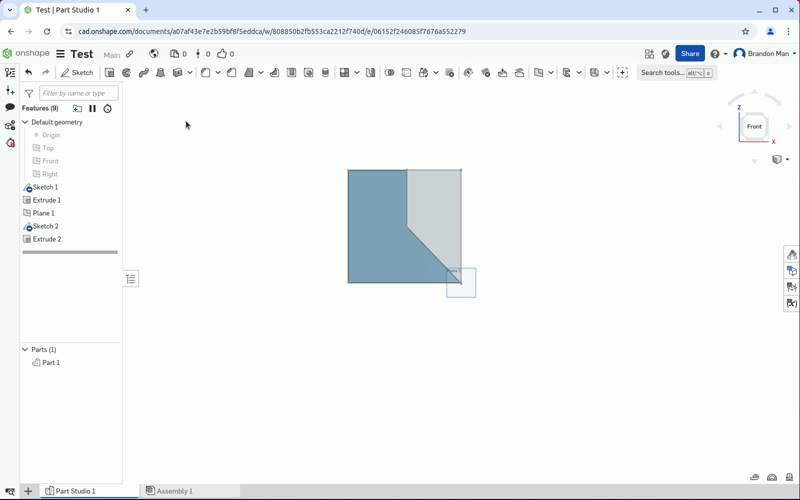
key(shift+7)
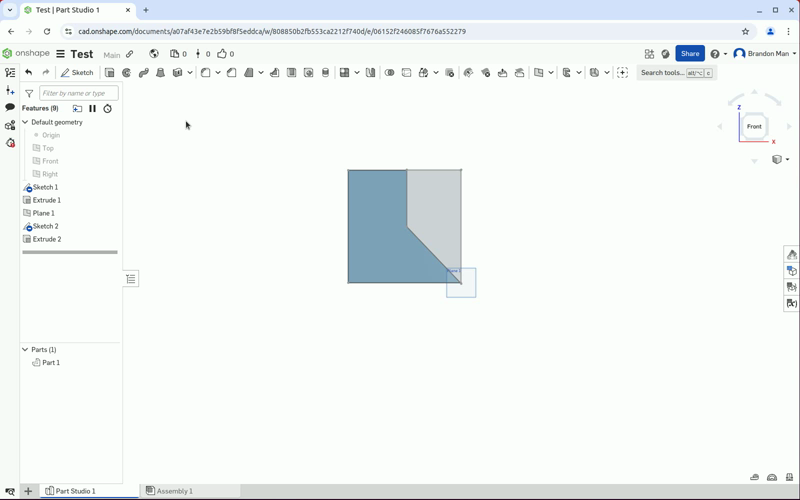
key(left, 2)
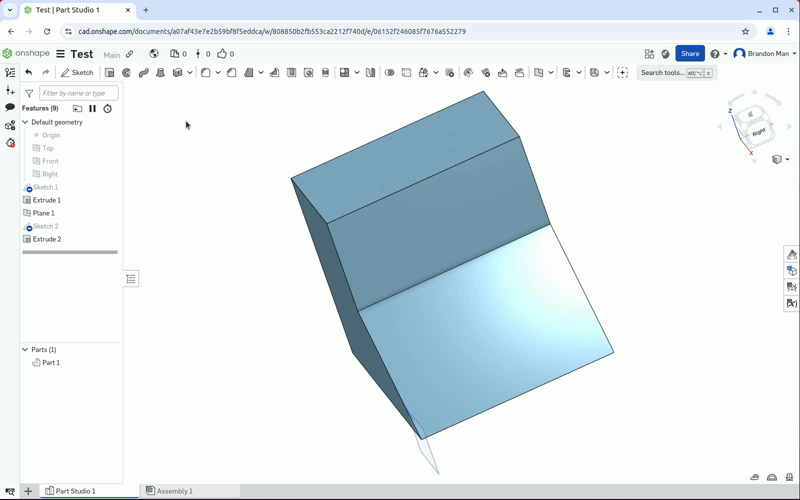
key(down, 2)
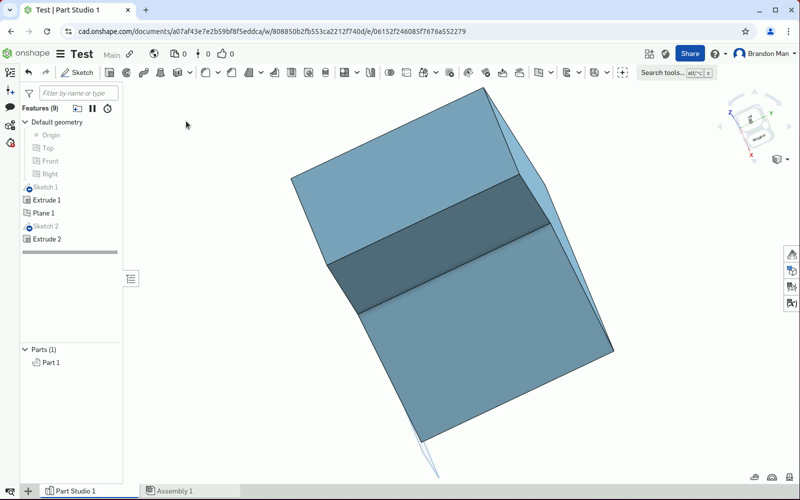
key(up, 2)
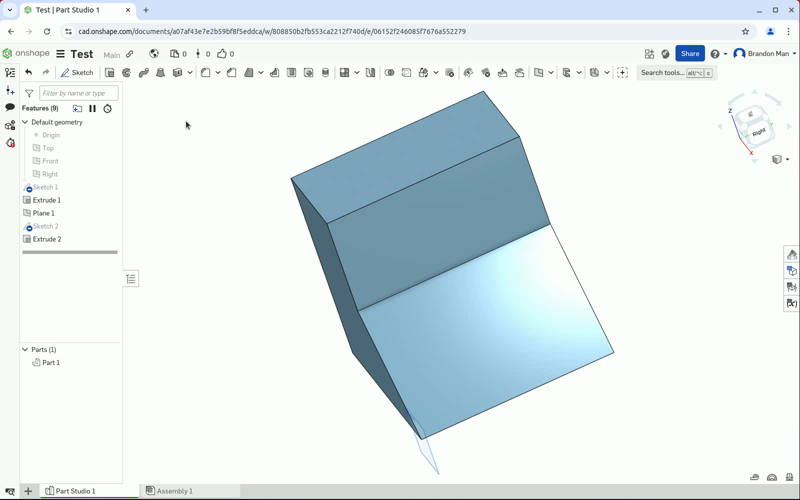
key(right, 2)
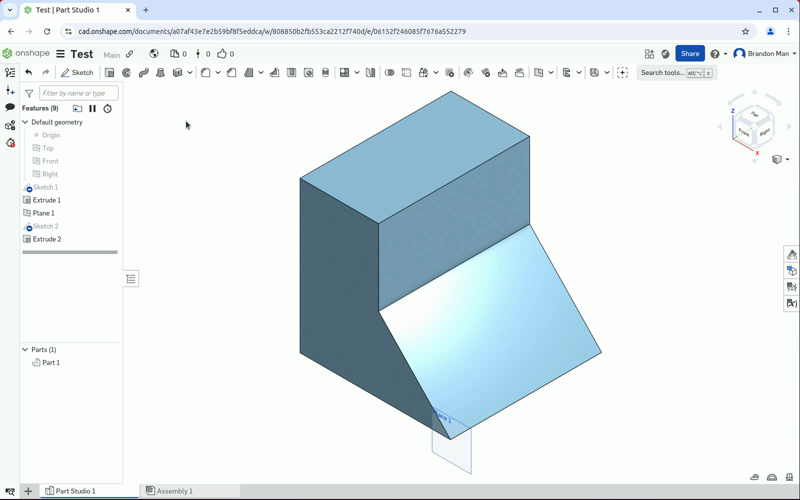
mouse_move(73, 189)
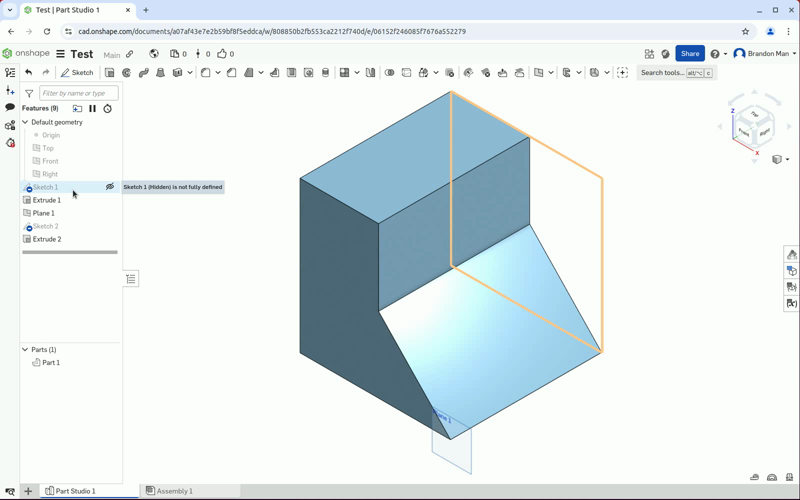
click(73, 189)